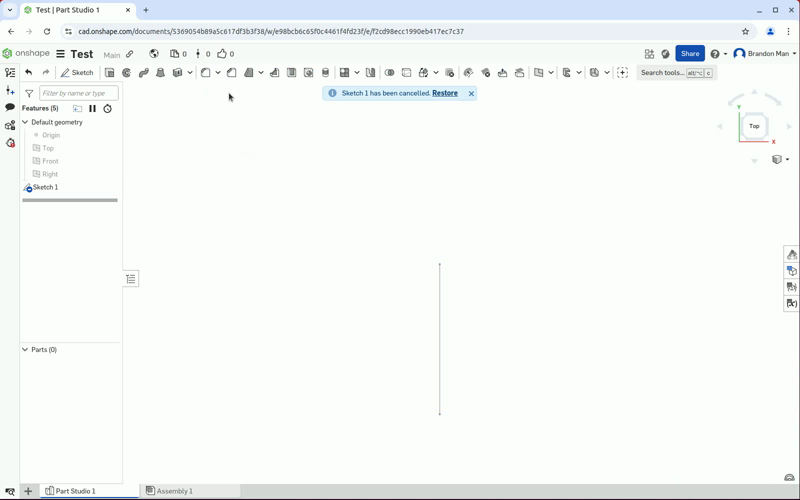
key(shift+h)
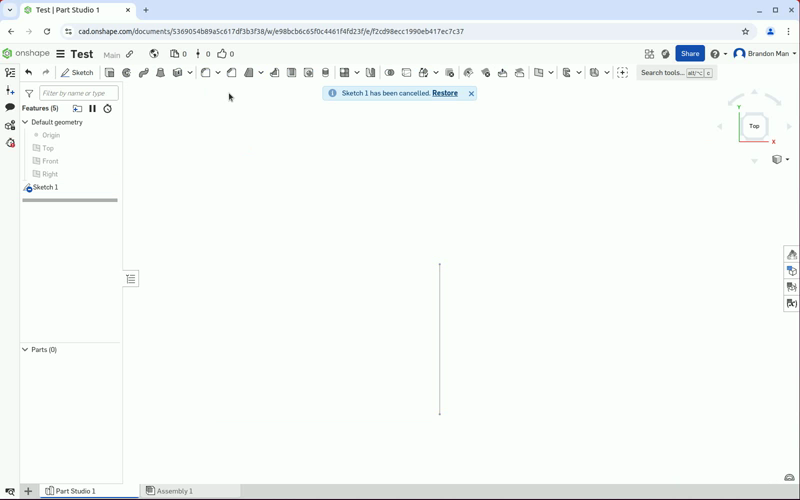
key(shift+s)
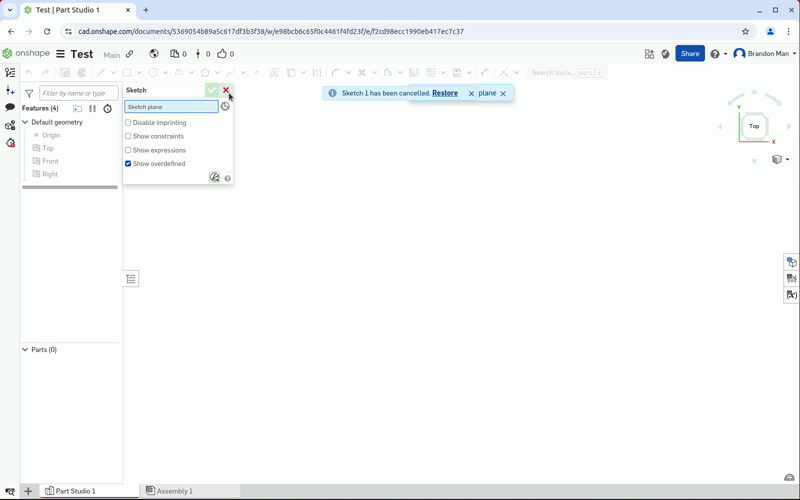
mouse_move(73, 150)
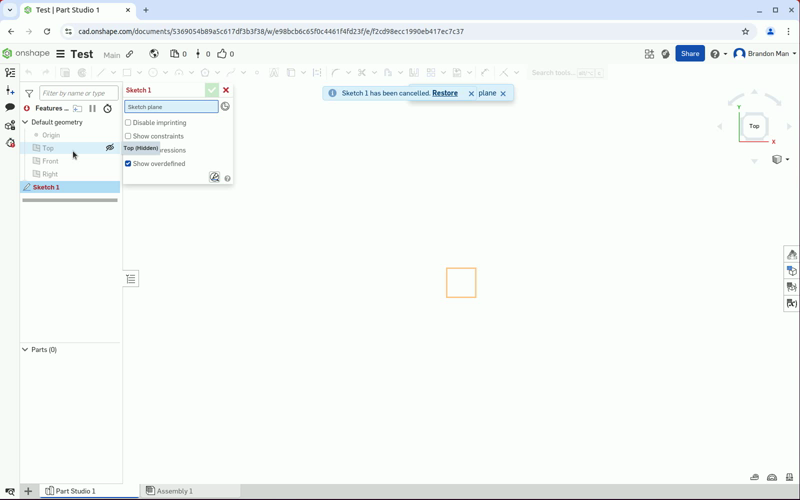
click(73, 150)
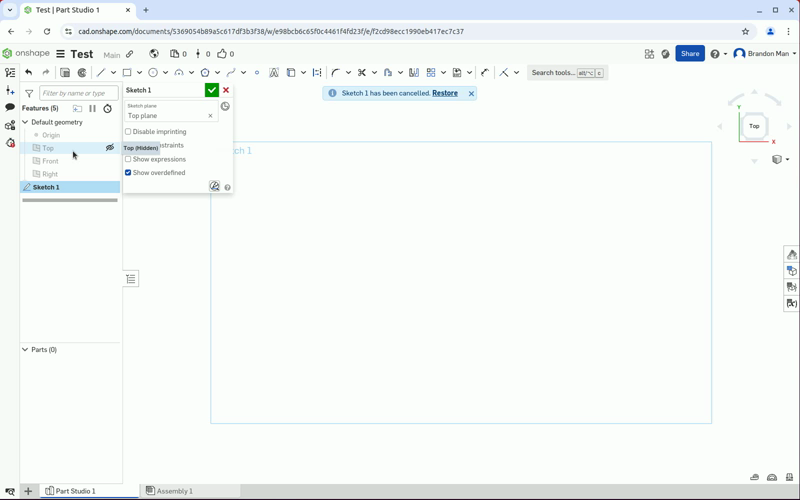
mouse_move(73, 352)
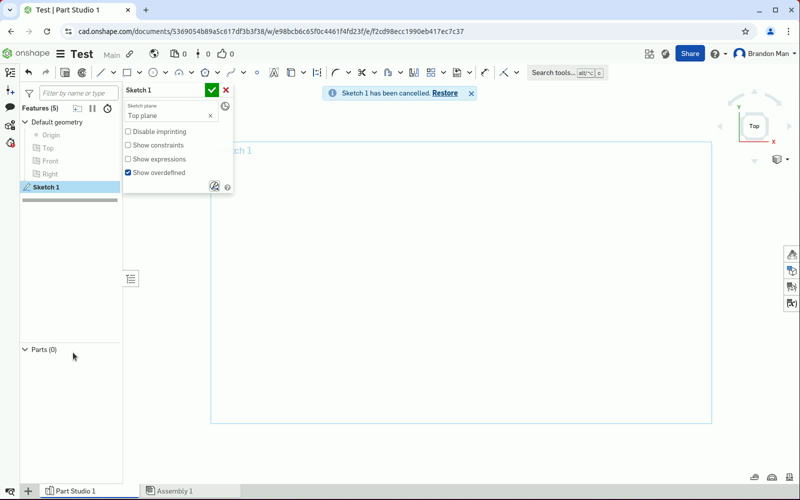
key(y)
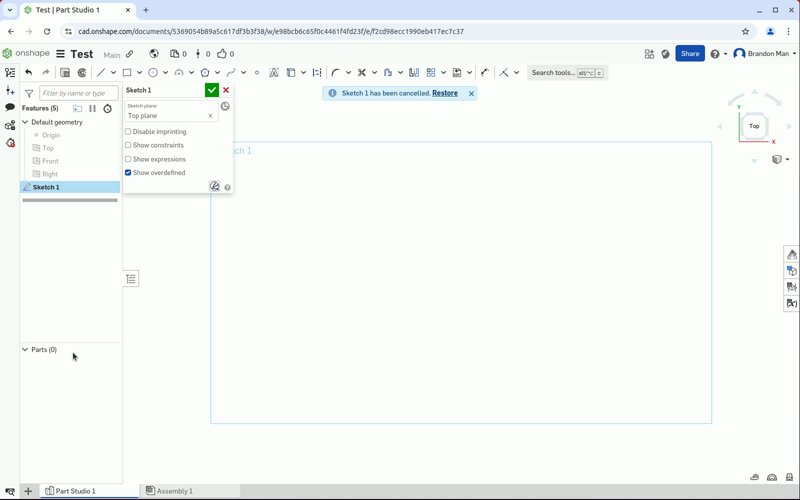
key(c)
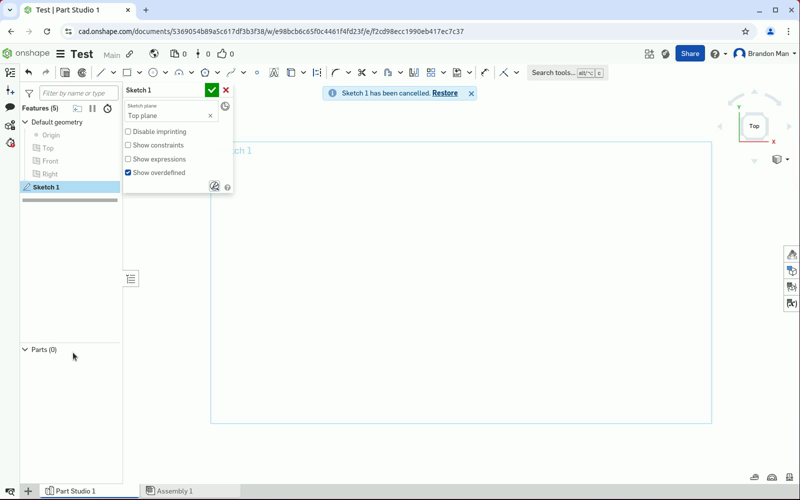
key_down(shift)
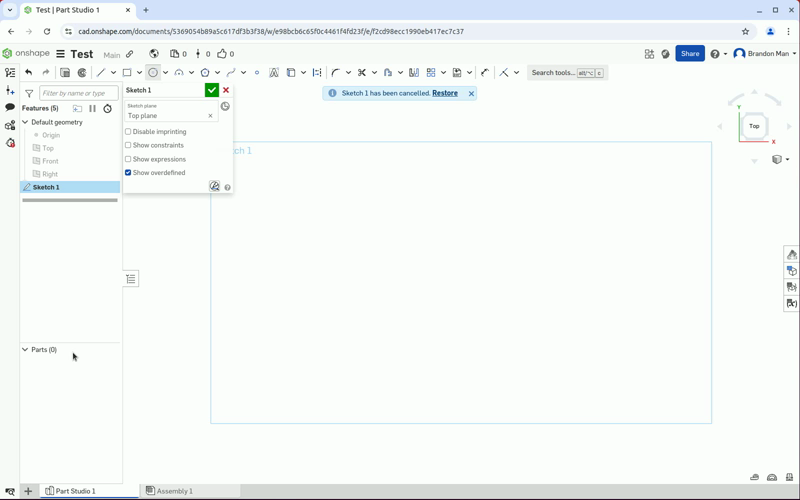
mouse_move(461, 282)
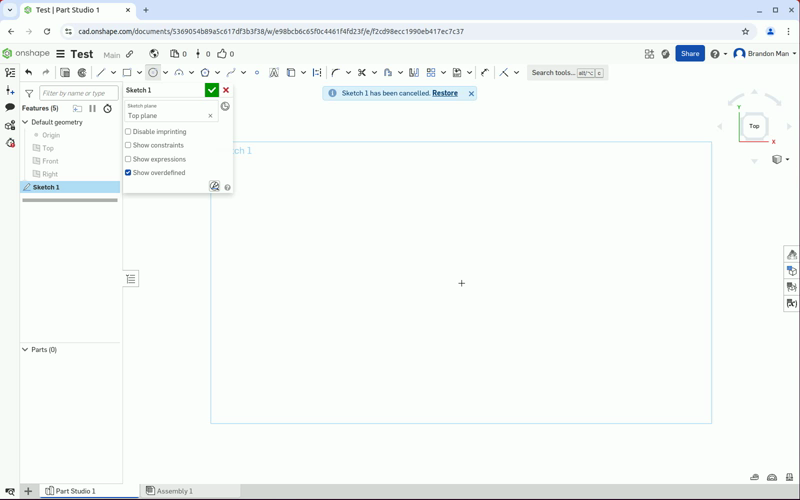
click(461, 282)
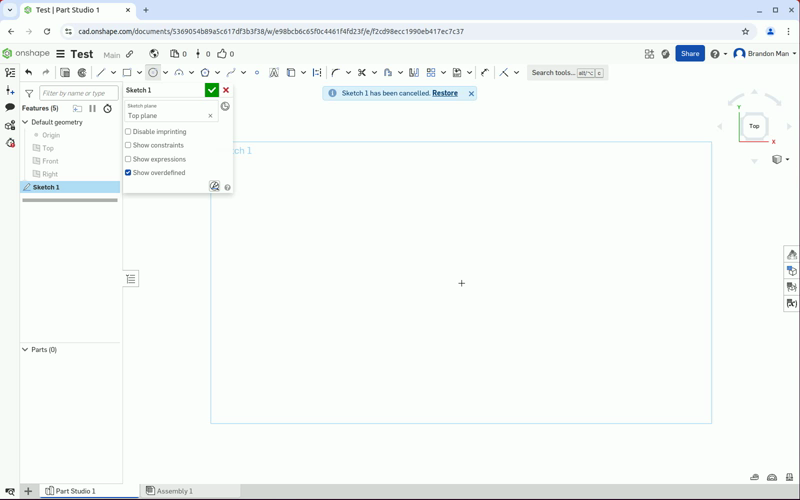
key_up(shift)
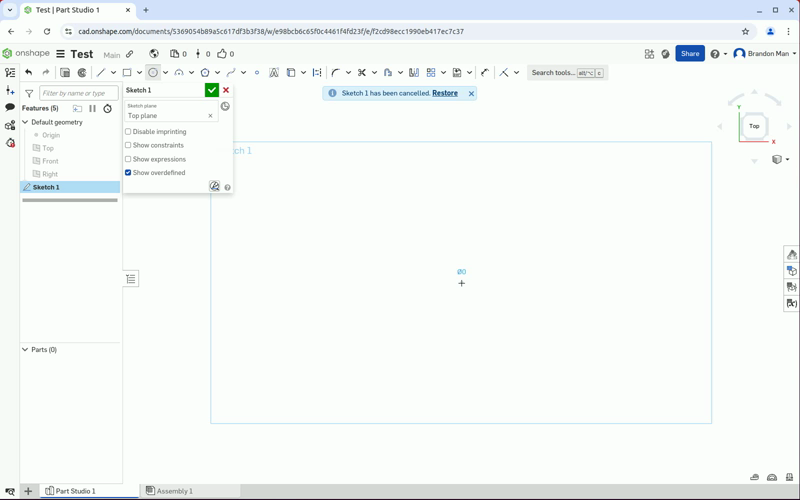
mouse_move(478, 282)
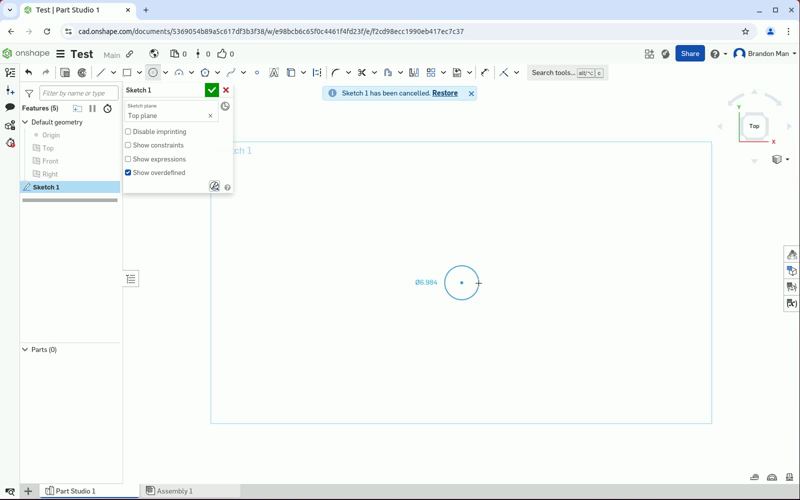
click(478, 282)
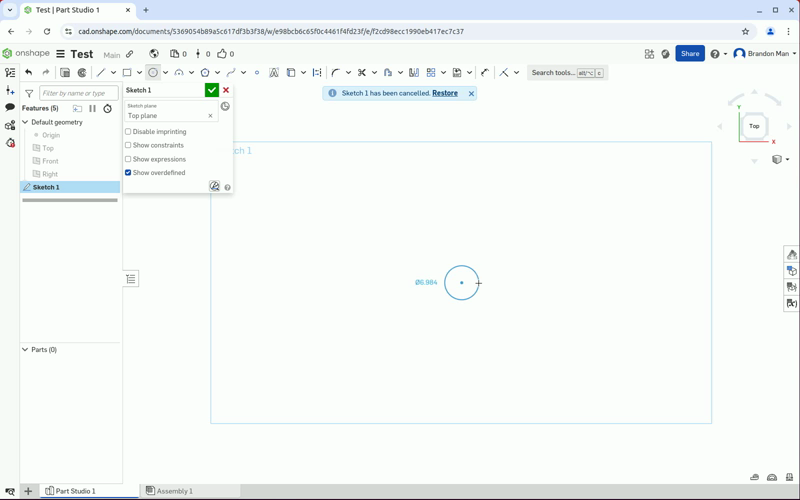
key(esc)
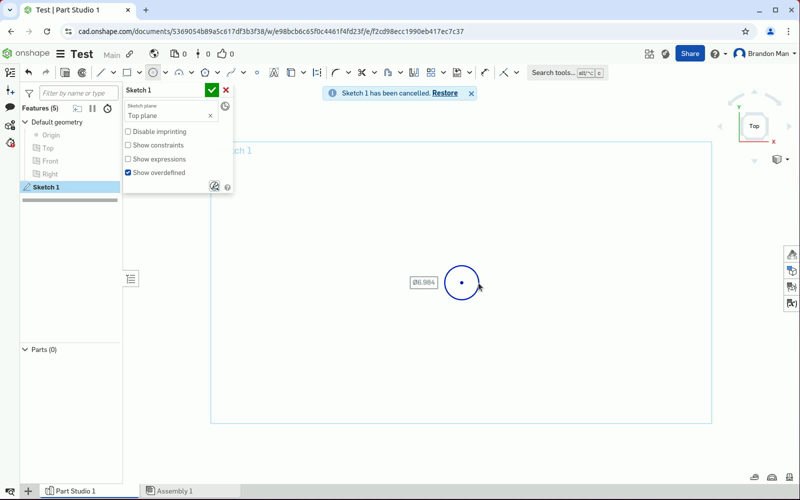
mouse_move(471, 285)
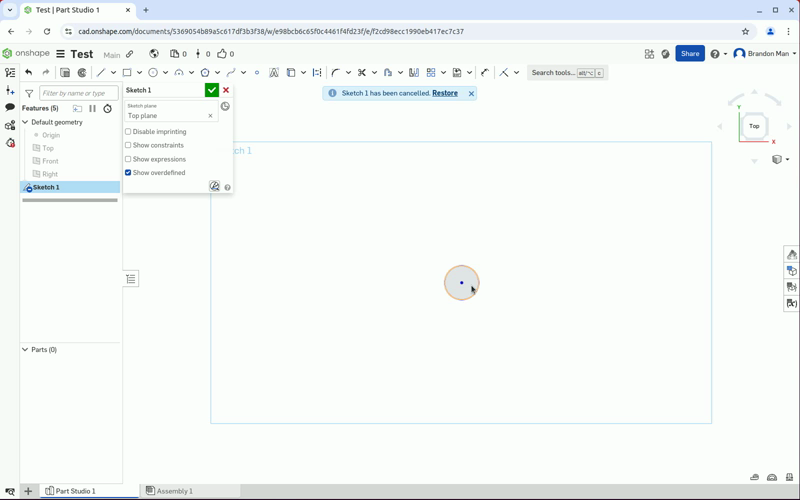
scroll(6)
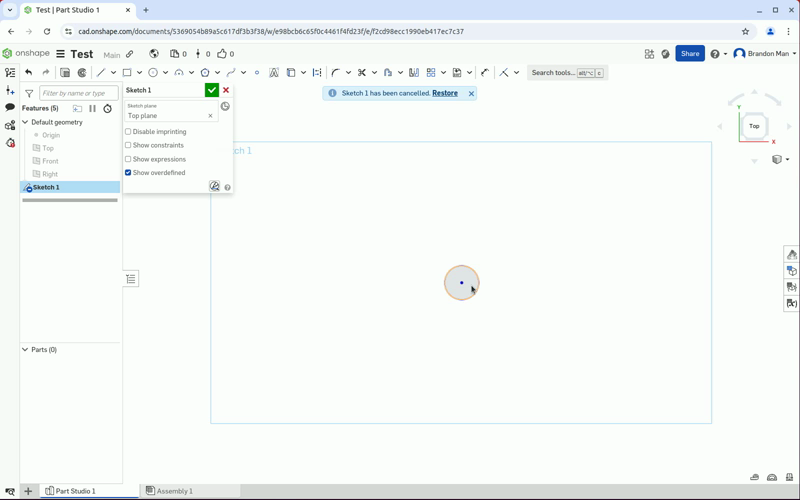
scroll(6)
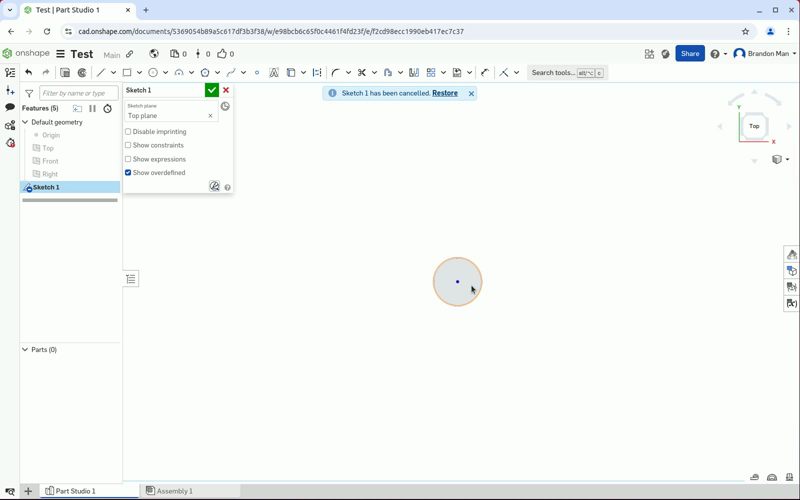
scroll(6)
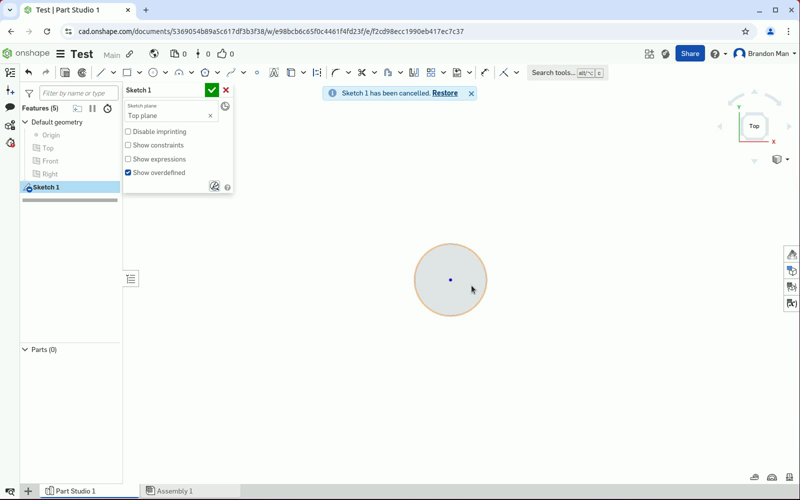
scroll(6)
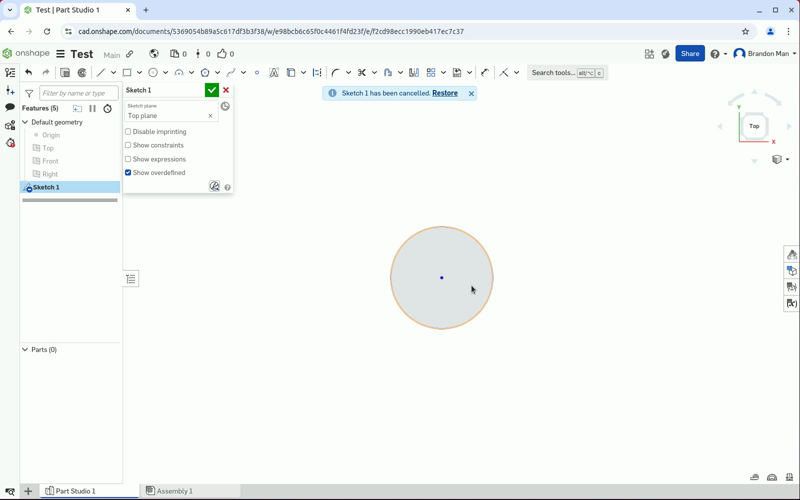
scroll(6)
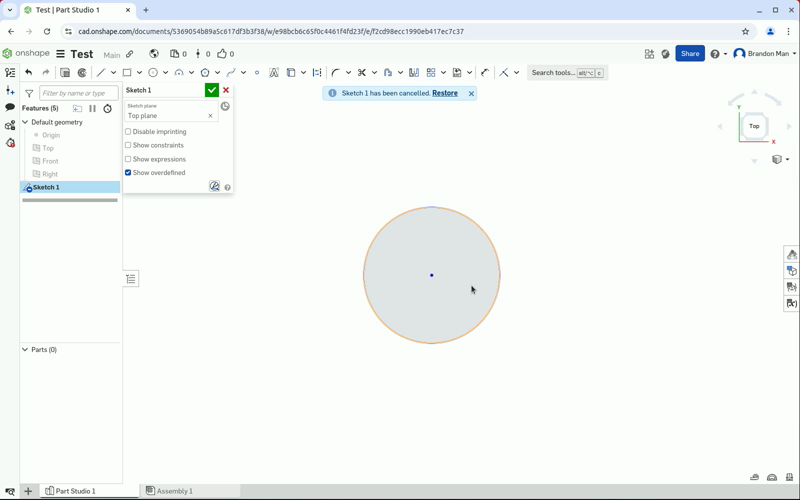
scroll(6)
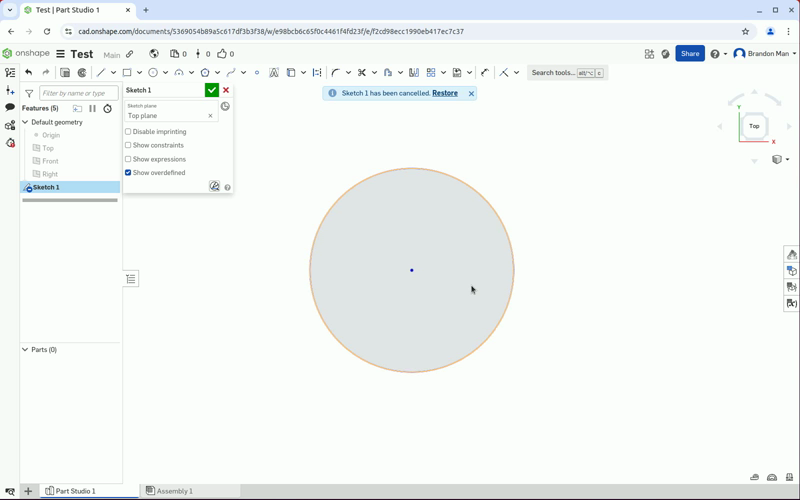
scroll(6)
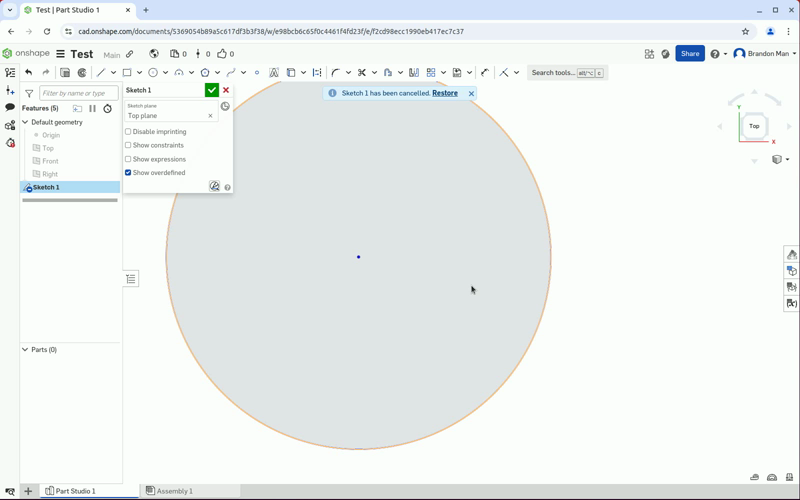
click(471, 285)
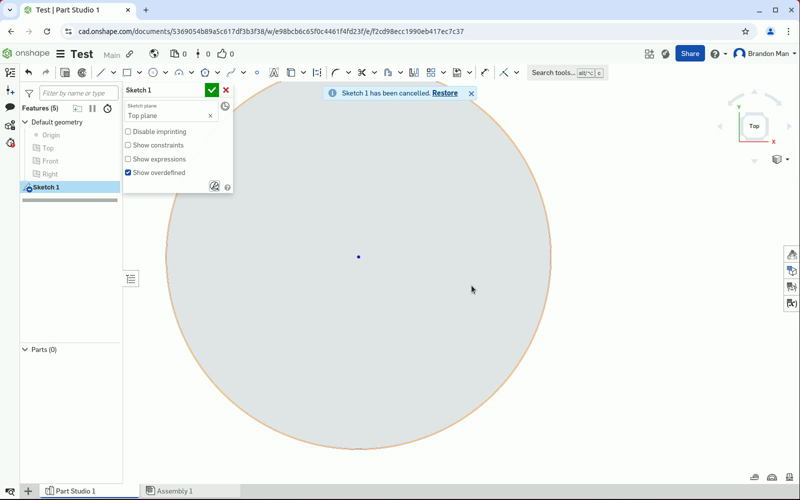
scroll(-6)
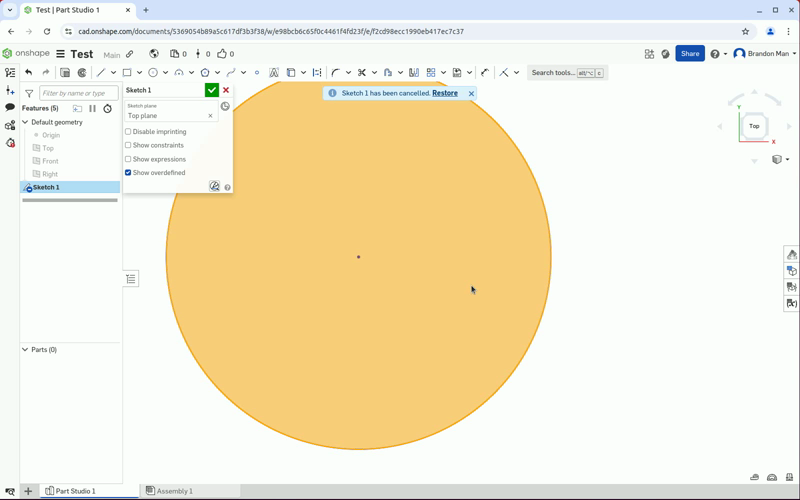
scroll(-6)
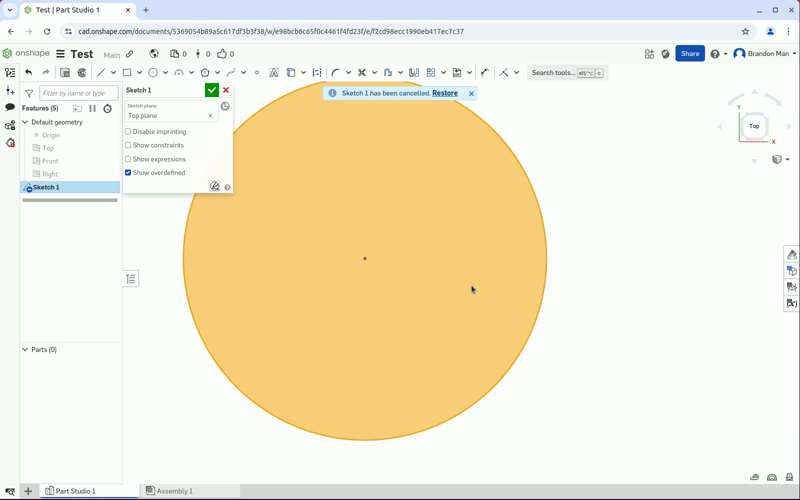
scroll(-6)
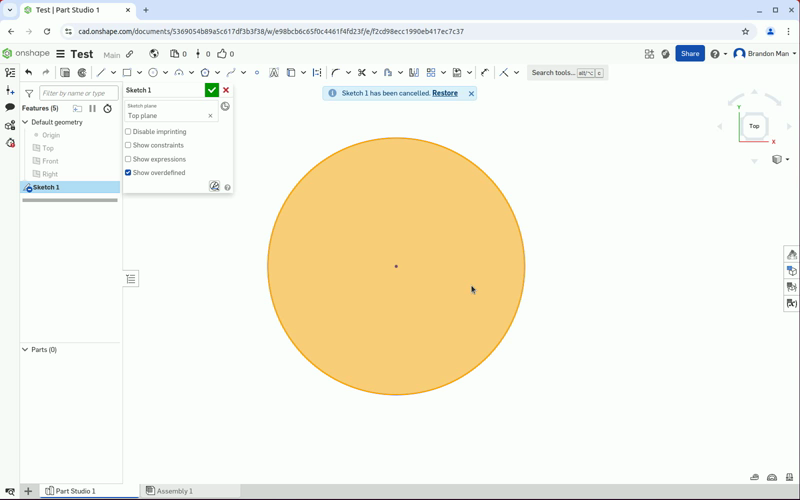
scroll(-6)
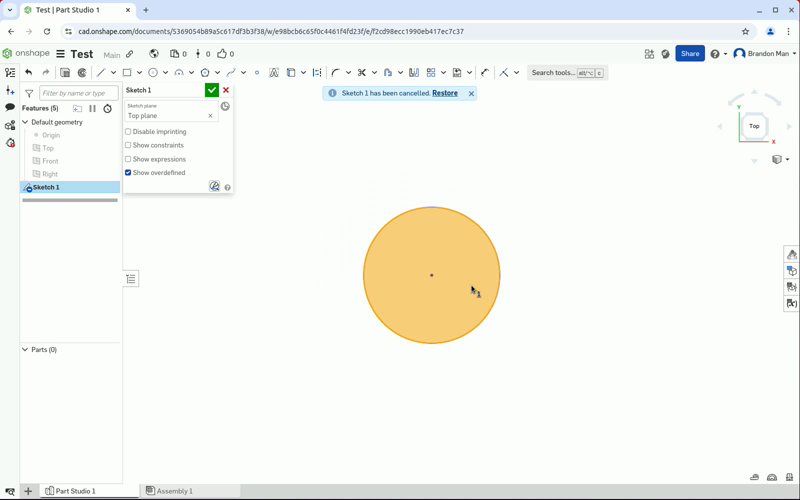
scroll(-6)
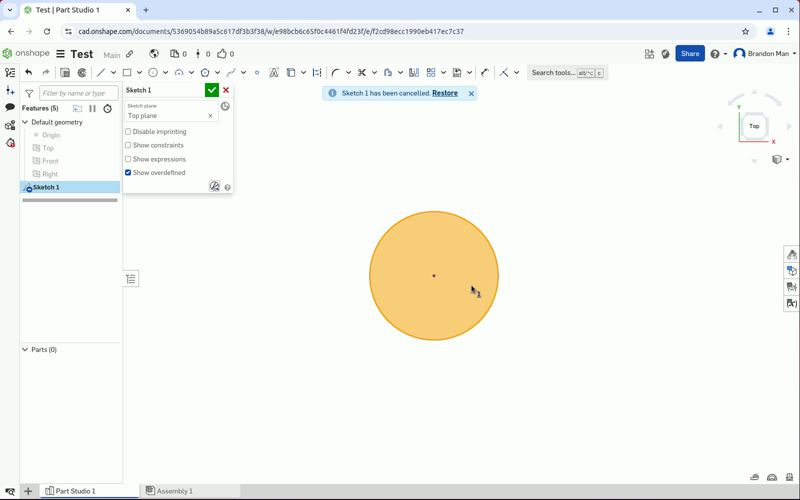
scroll(-6)
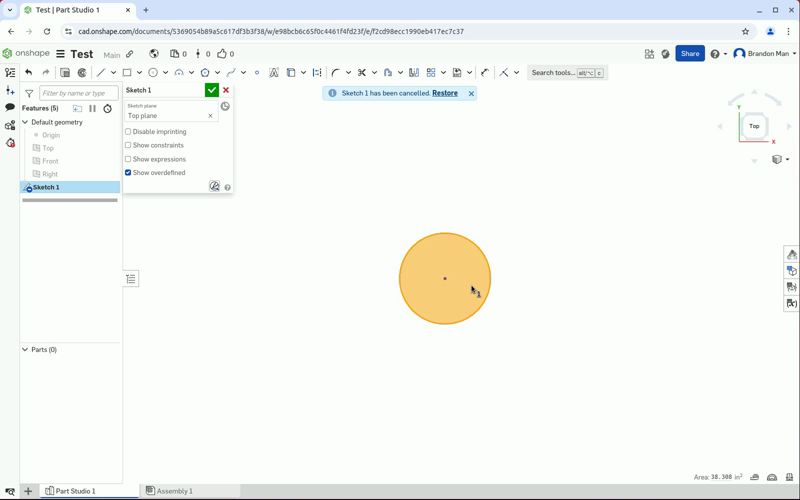
scroll(-6)
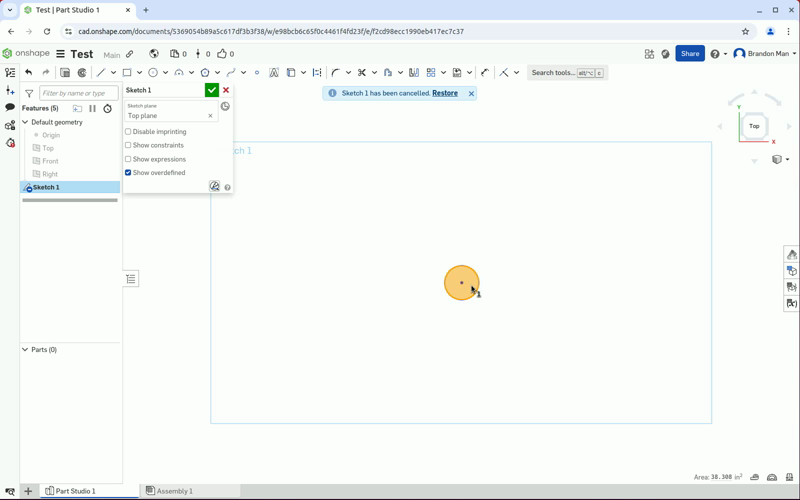
mouse_move(73, 352)
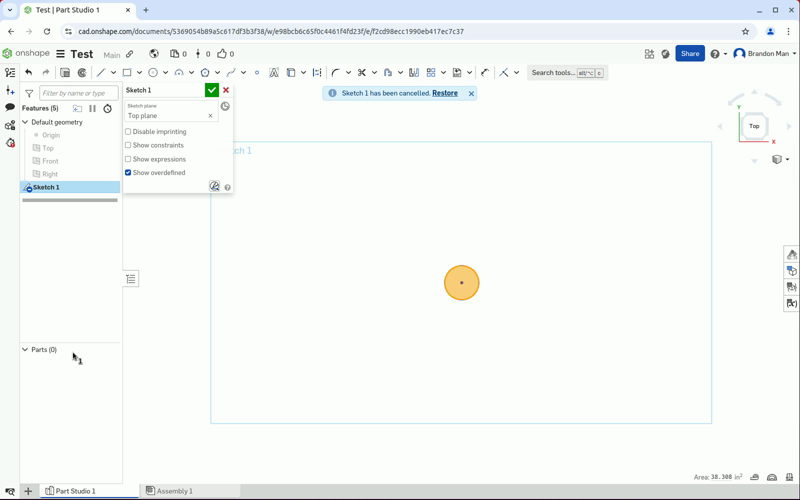
key(shift+y)
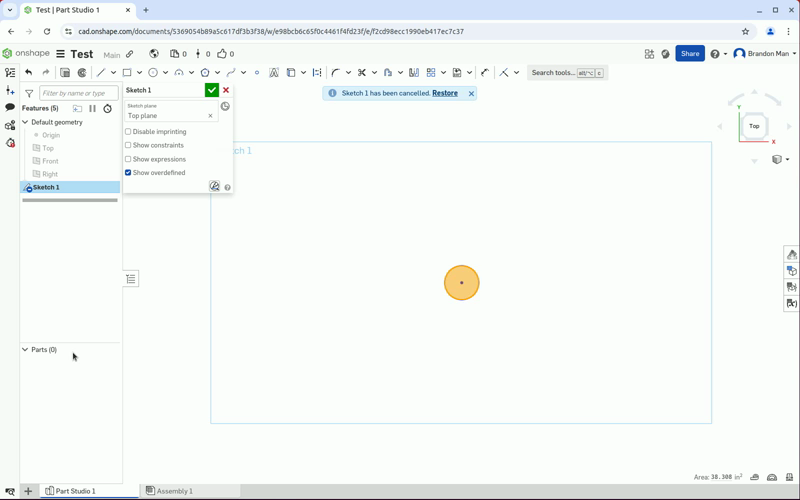
key(shift+e)
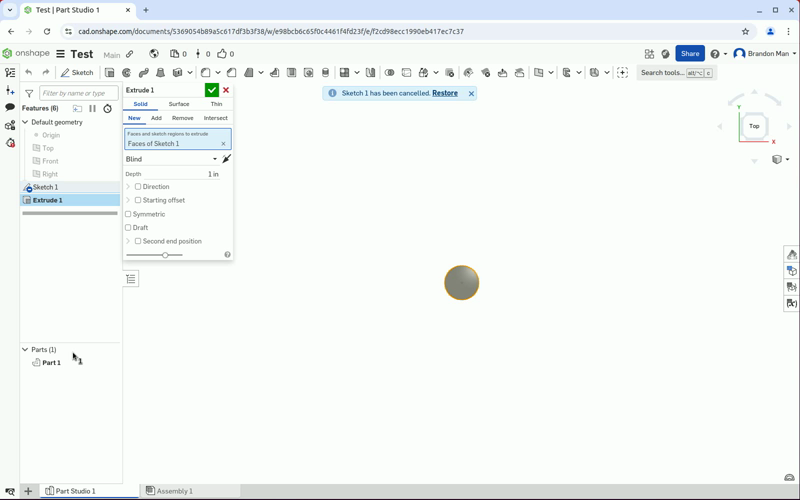
mouse_move(143, 106)
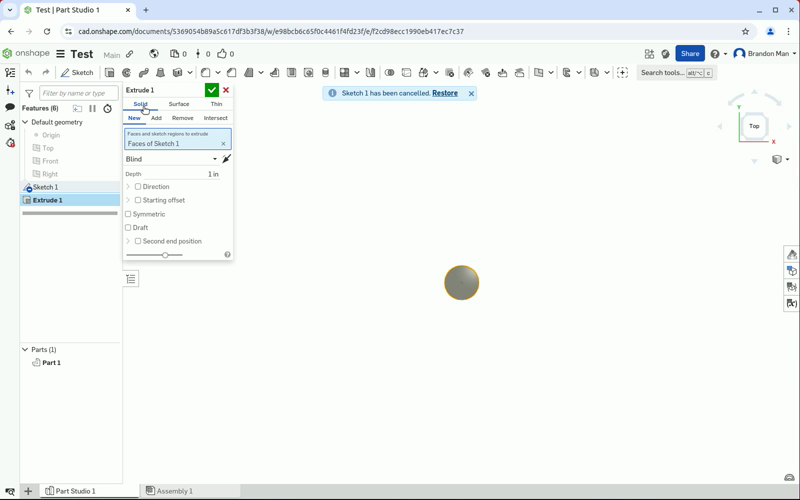
click(143, 106)
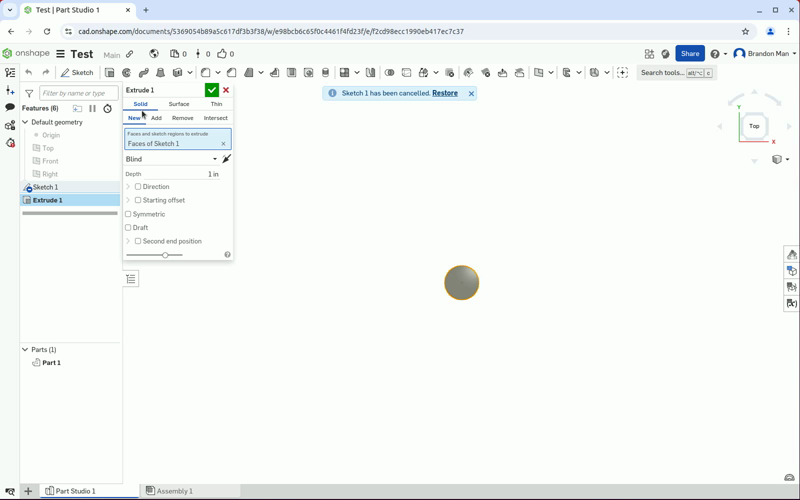
mouse_move(137, 120)
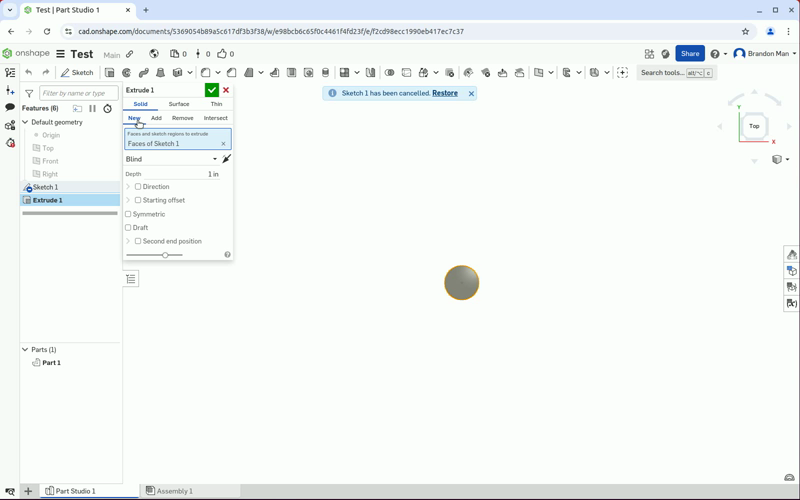
click(137, 120)
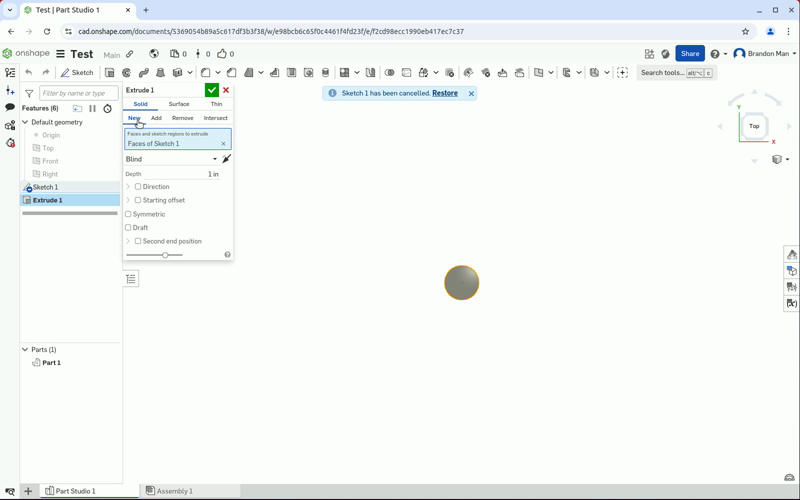
key(tab, 4)
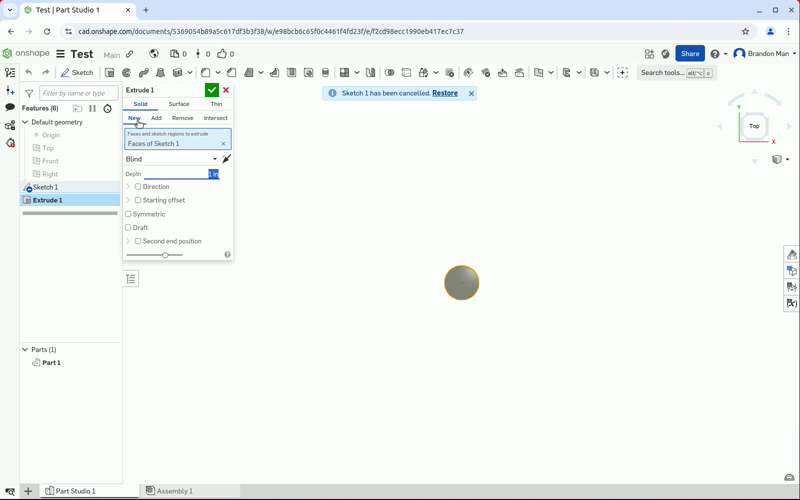
text(18.775)
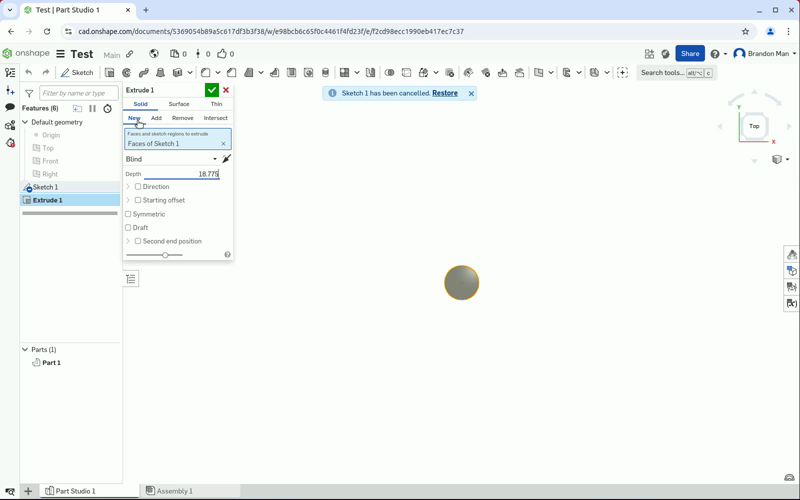
key(enter)
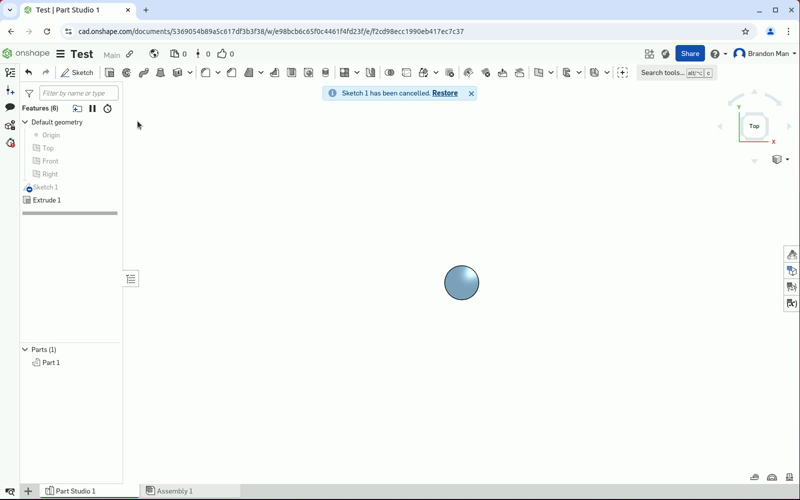
key(shift+h)
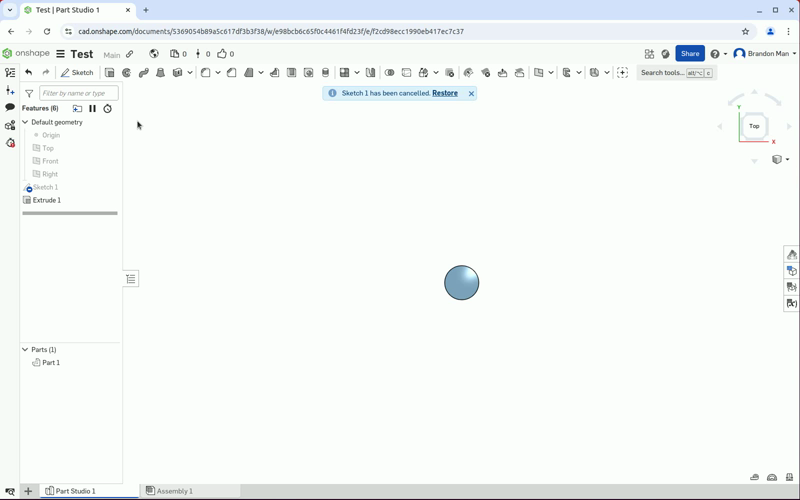
key(shift+h)
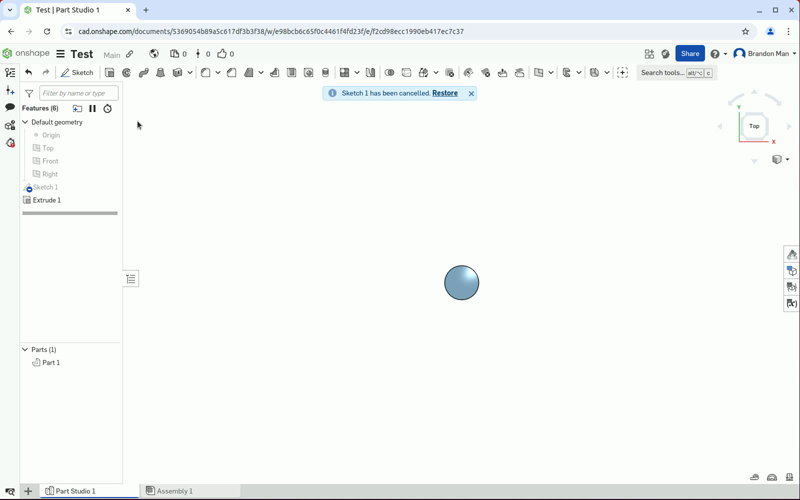
mouse_move(73, 189)
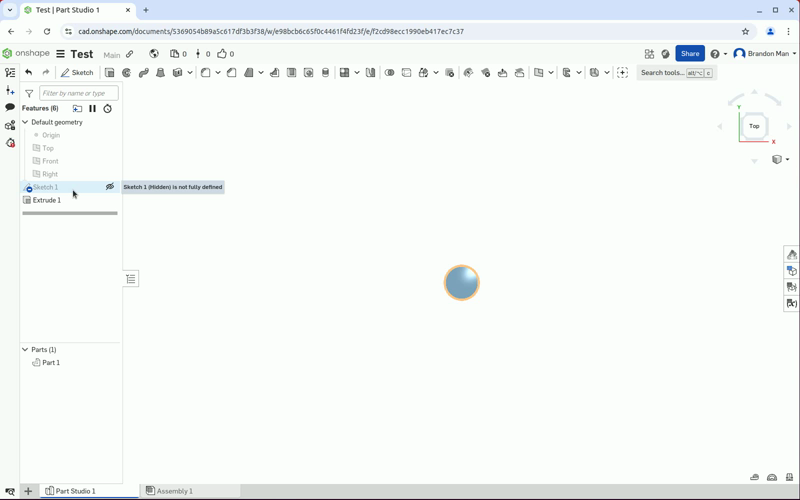
click(73, 189)
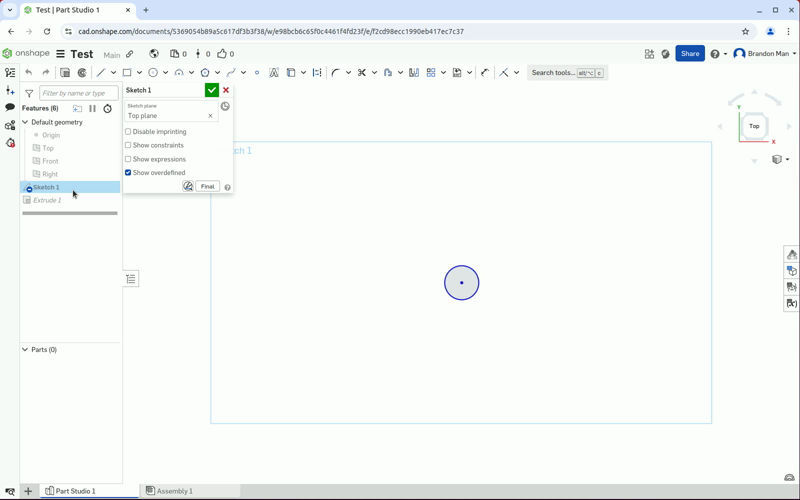
mouse_move(229, 92)
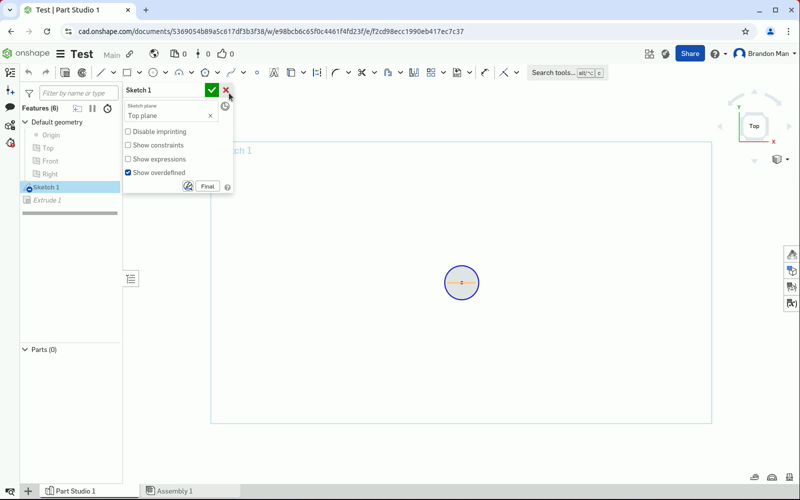
click(229, 92)
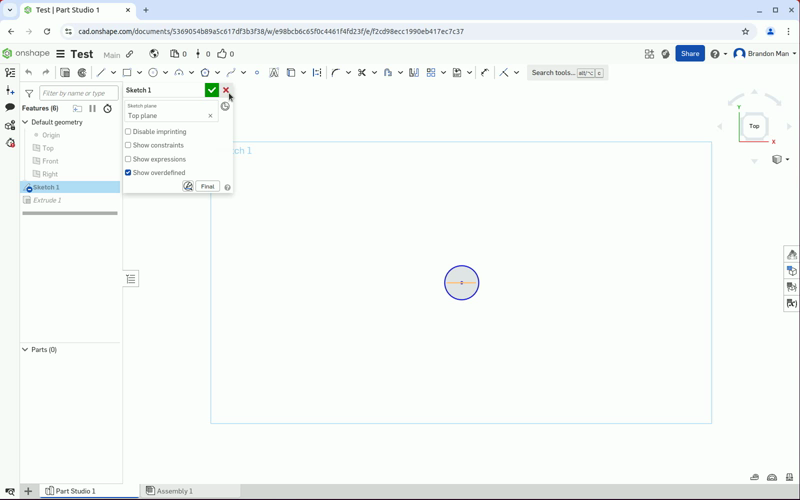
key(shift+s)
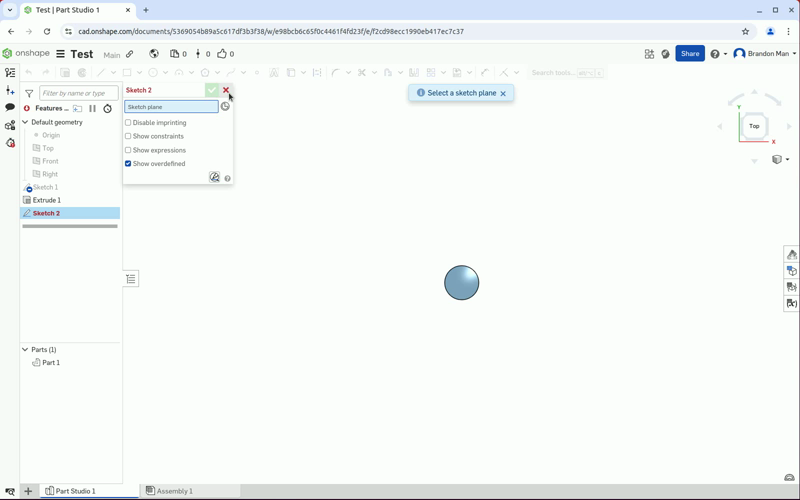
mouse_move(73, 150)
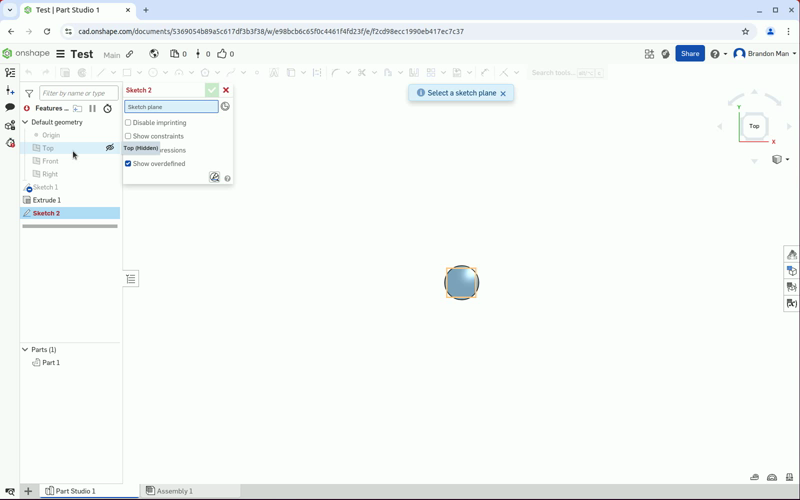
click(73, 150)
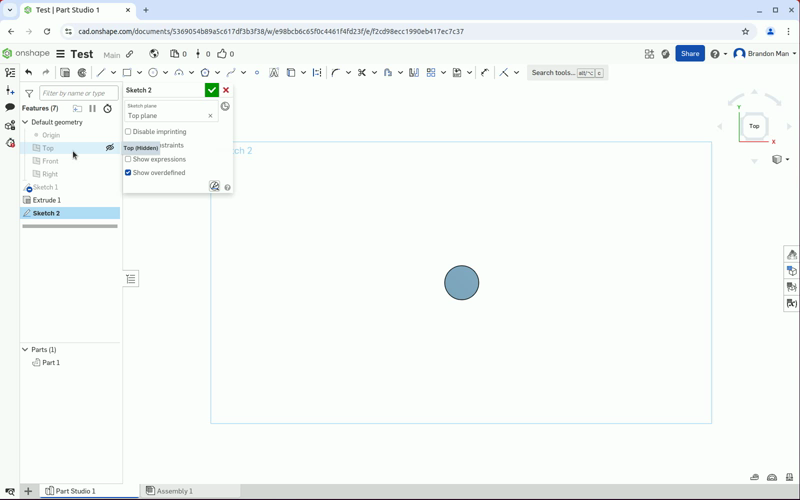
mouse_move(73, 352)
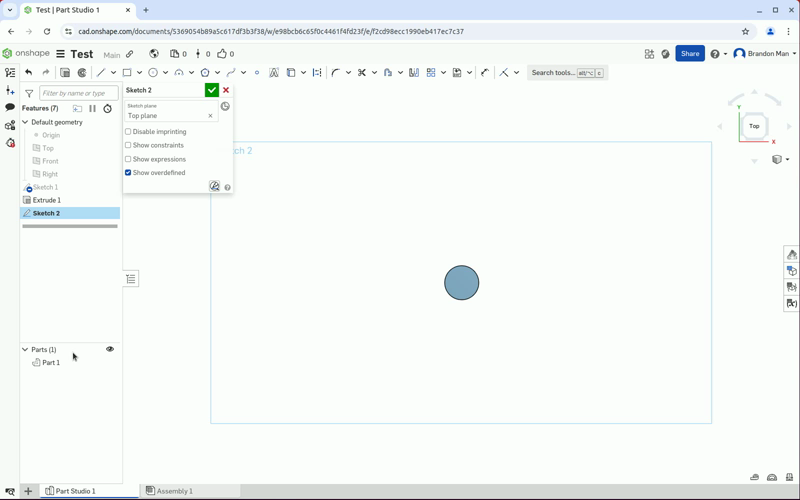
key(y)
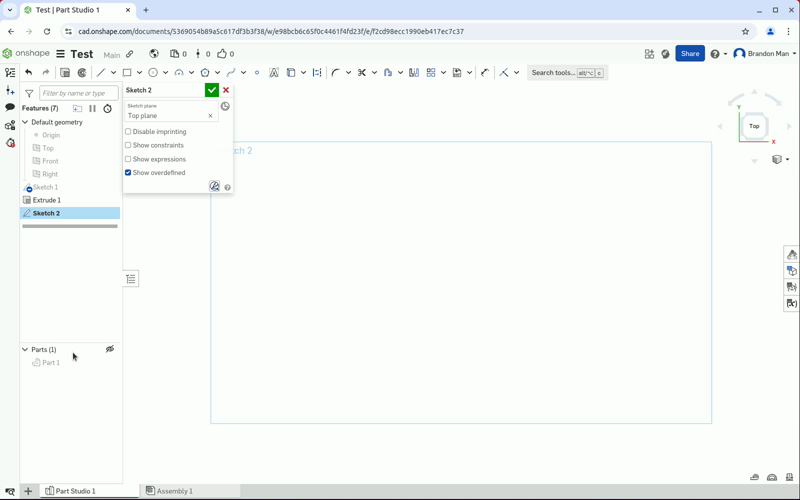
key(c)
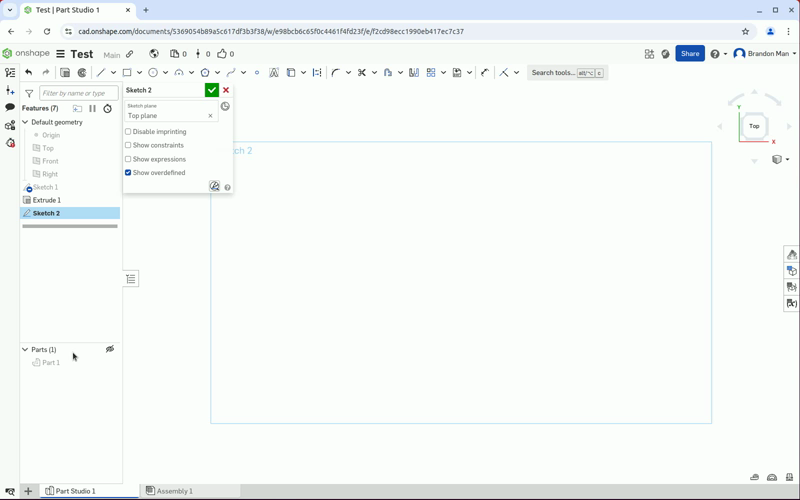
key_down(shift)
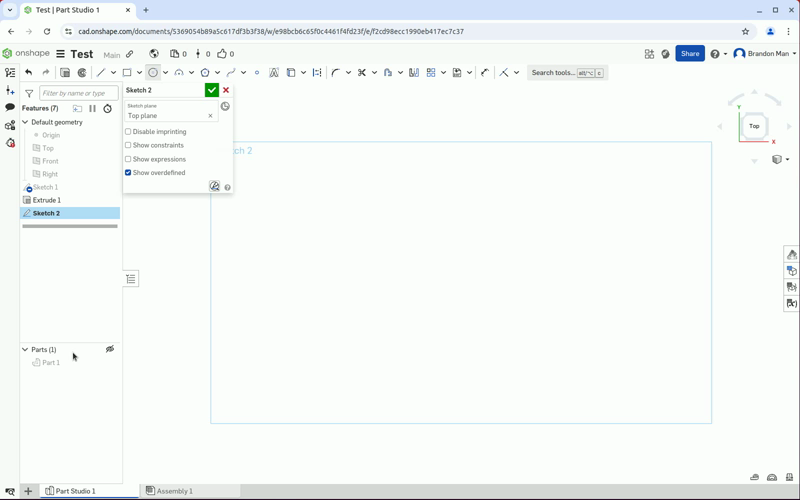
mouse_move(409, 282)
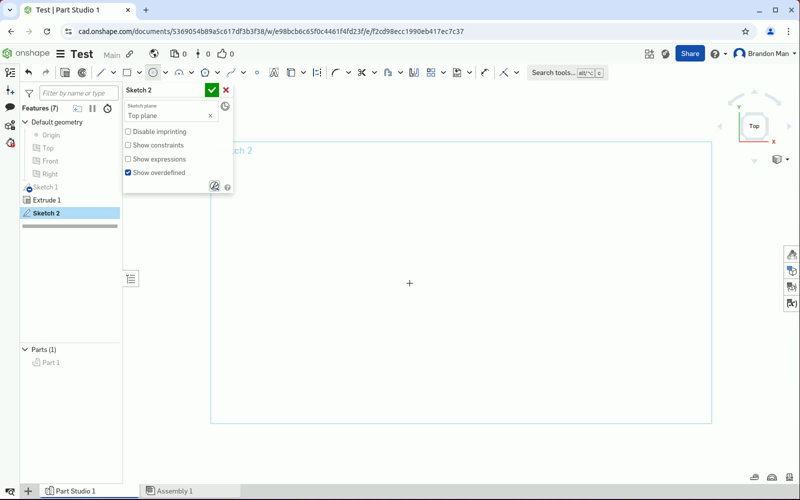
click(409, 282)
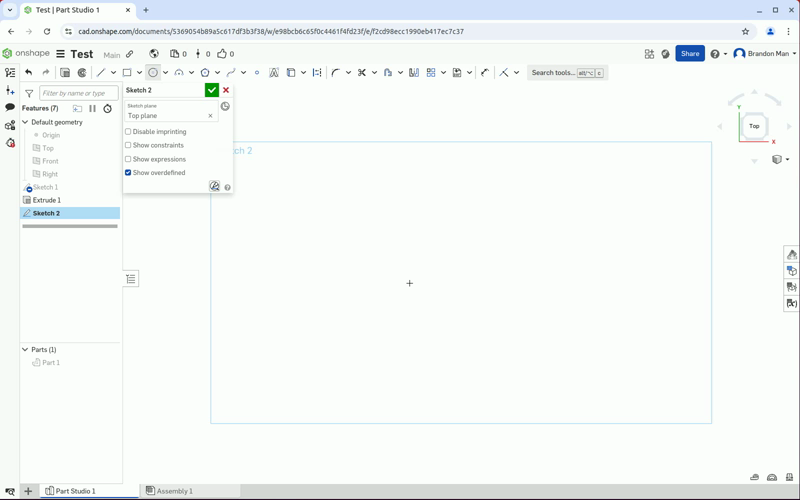
key_up(shift)
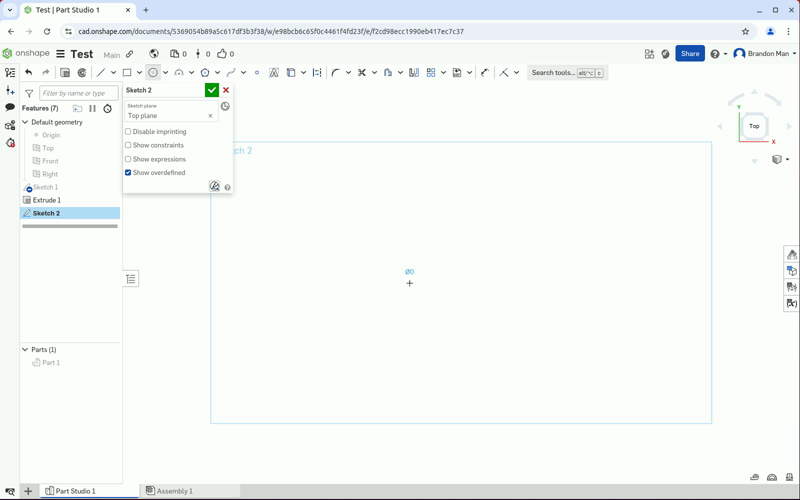
mouse_move(425, 282)
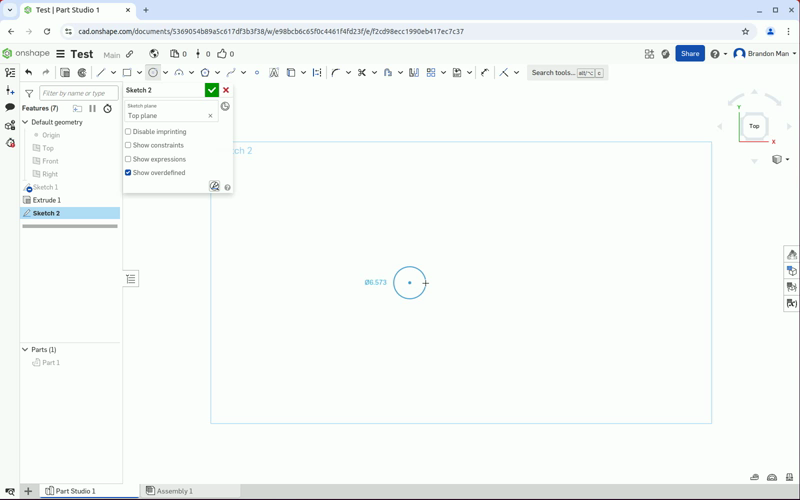
click(425, 282)
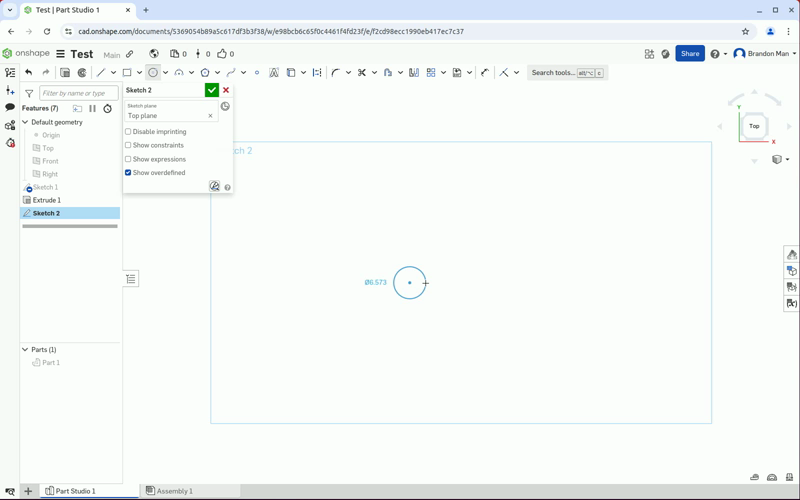
key(esc)
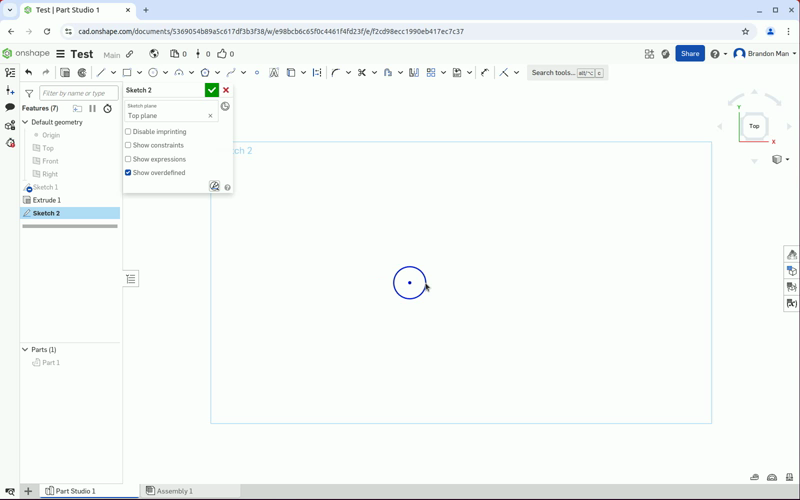
mouse_move(422, 278)
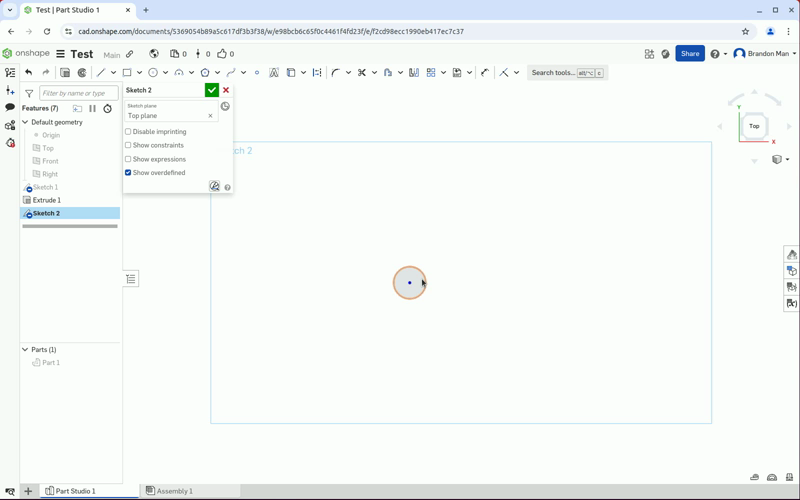
scroll(6)
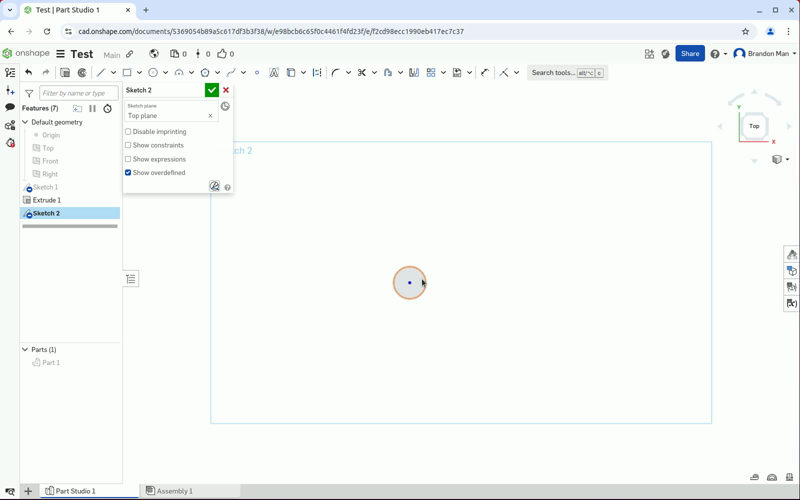
scroll(6)
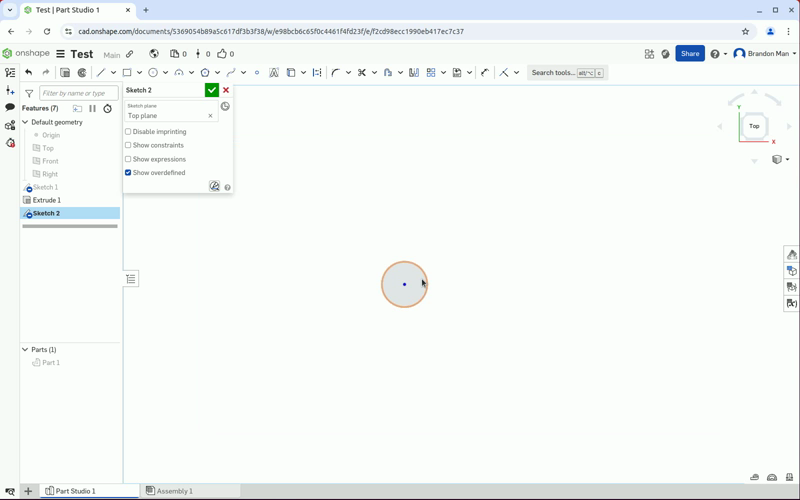
scroll(6)
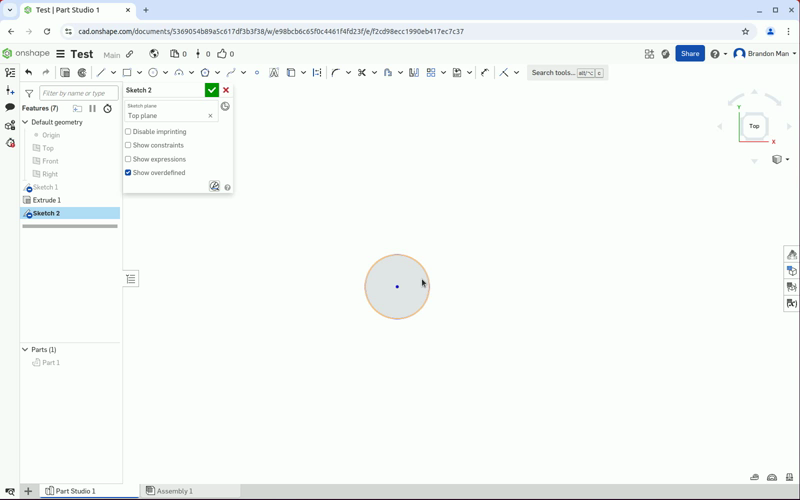
scroll(6)
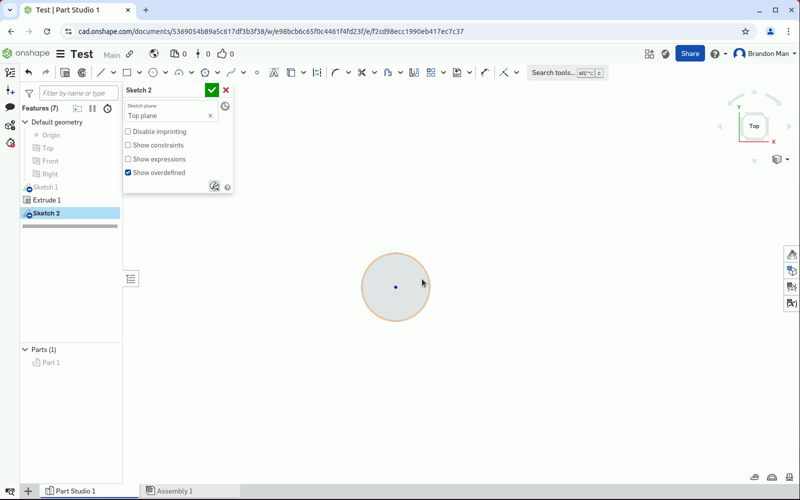
scroll(6)
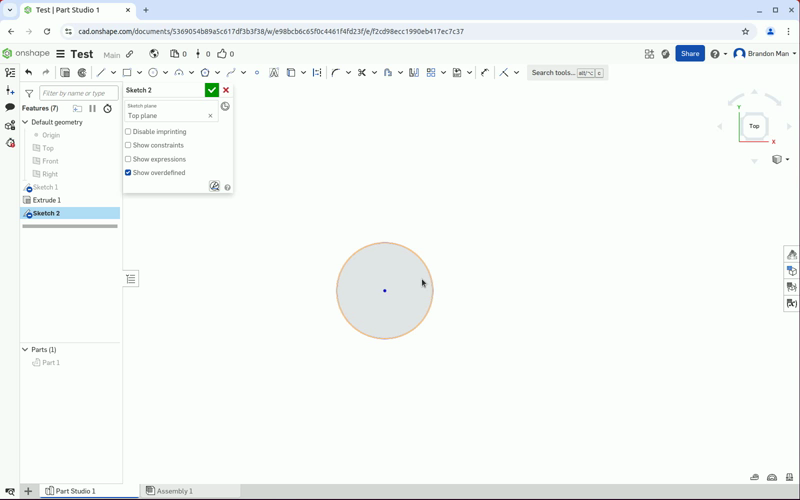
scroll(6)
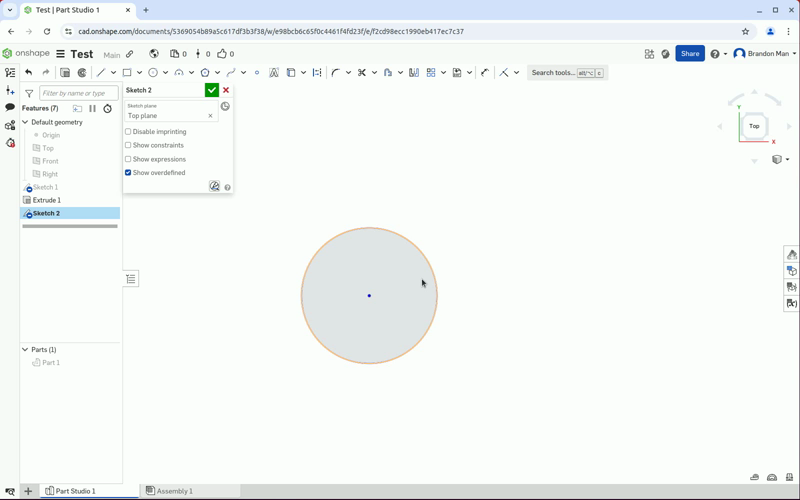
scroll(6)
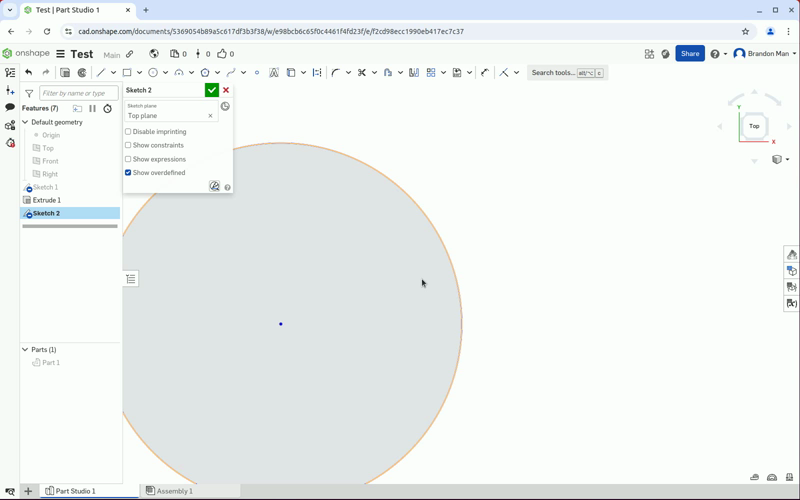
click(422, 278)
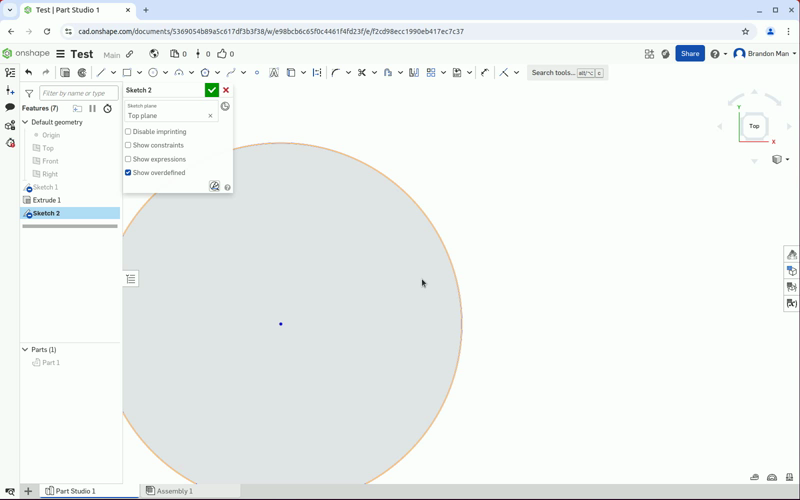
scroll(-6)
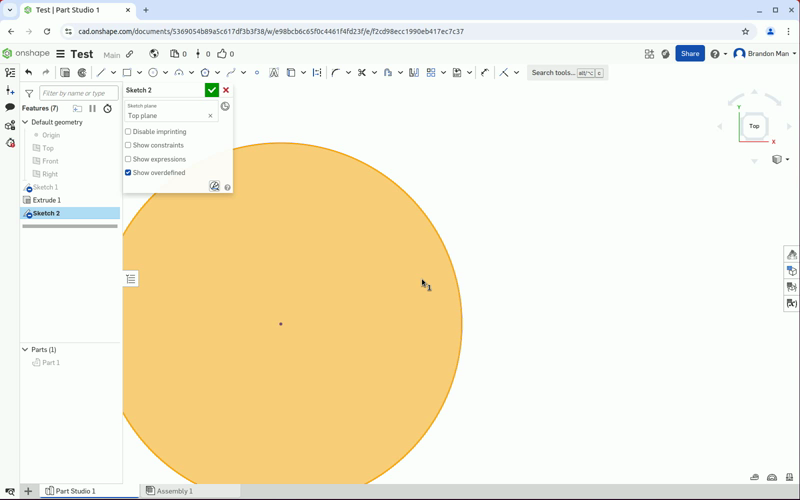
scroll(-6)
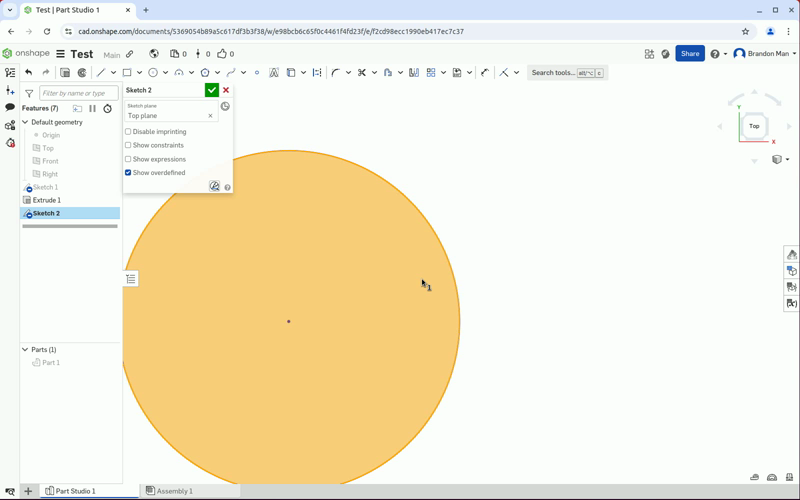
scroll(-6)
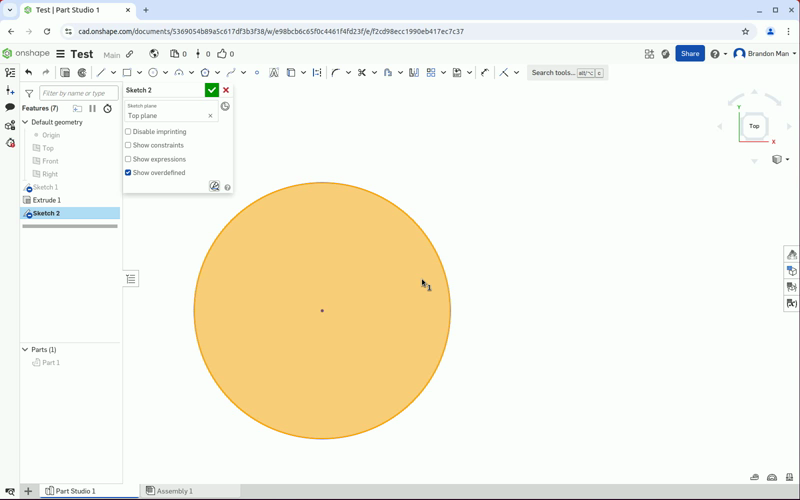
scroll(-6)
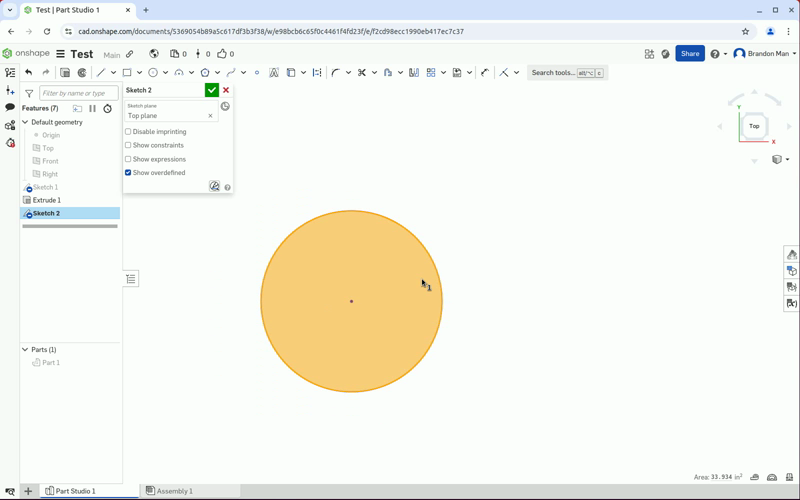
scroll(-6)
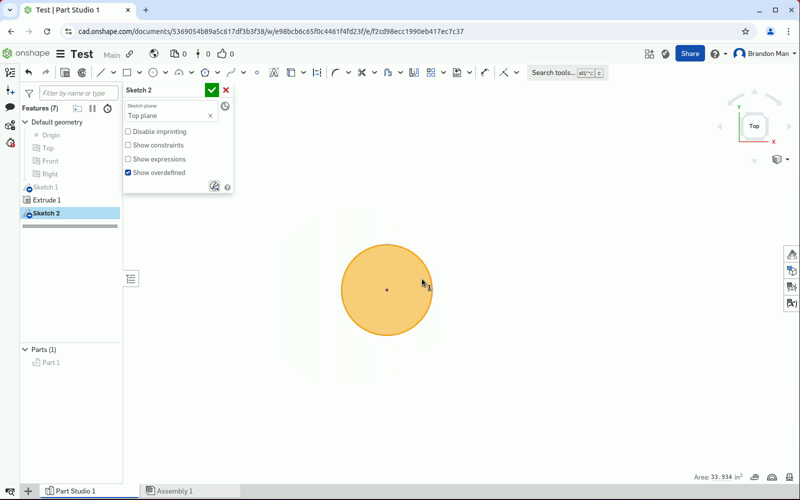
scroll(-6)
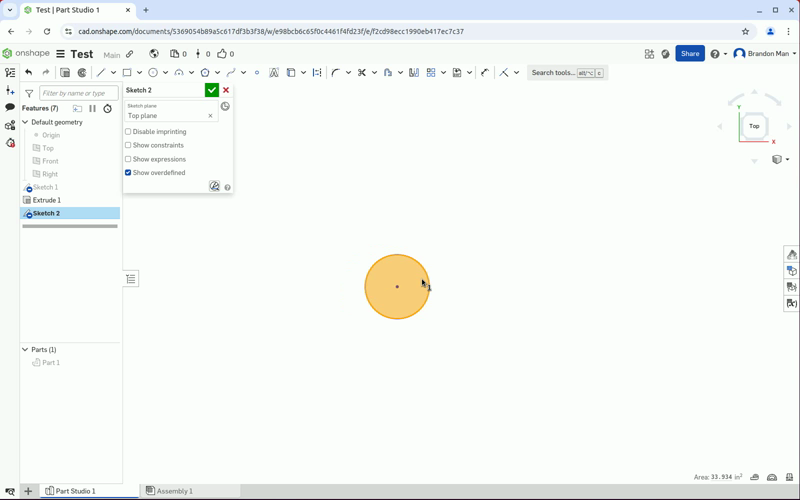
scroll(-6)
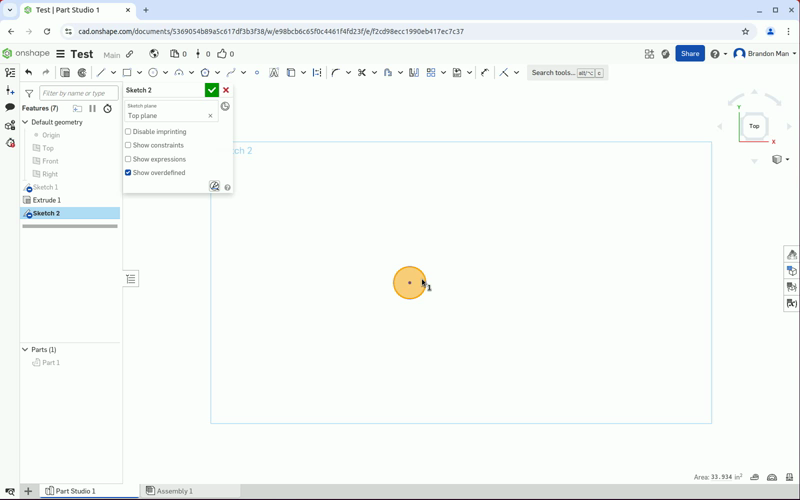
mouse_move(73, 352)
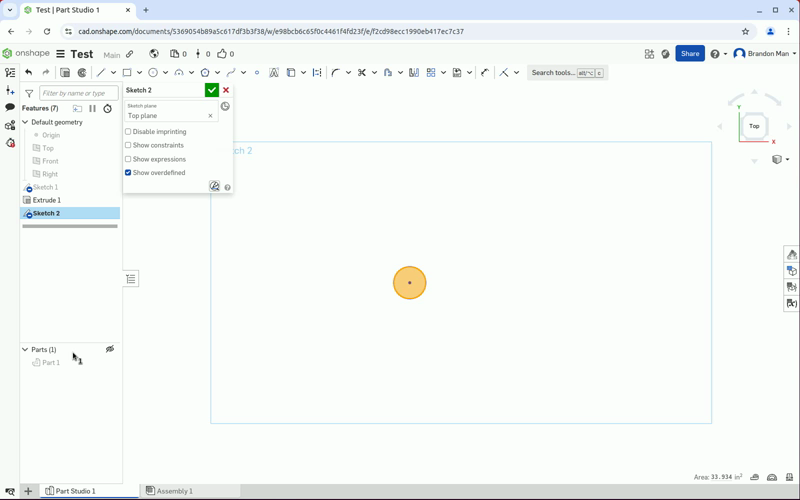
key(shift+y)
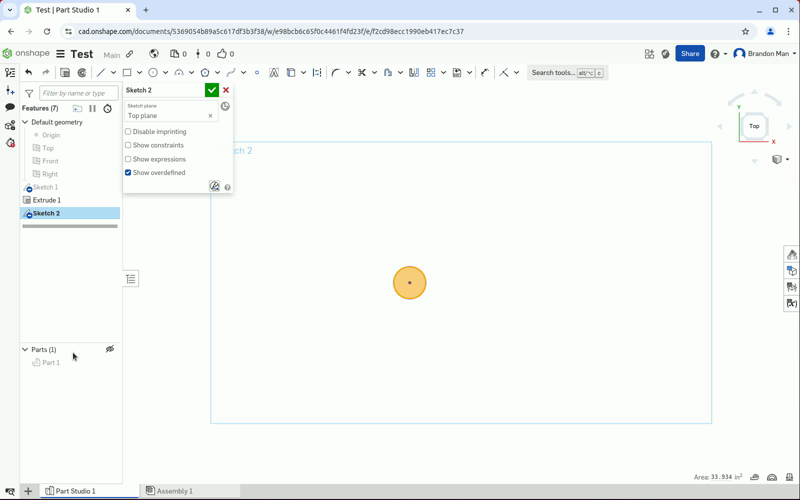
key(shift+e)
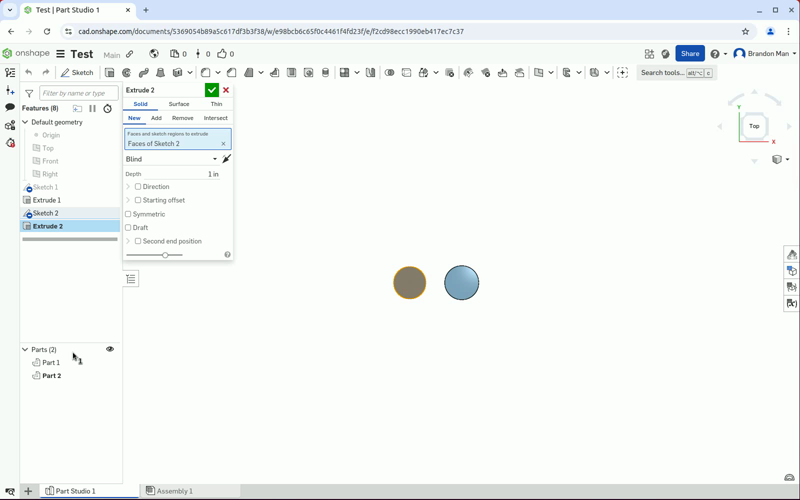
mouse_move(143, 106)
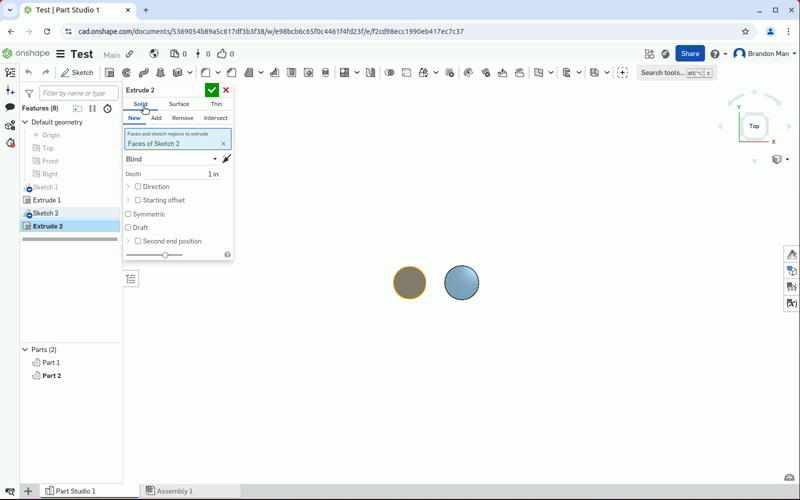
click(143, 106)
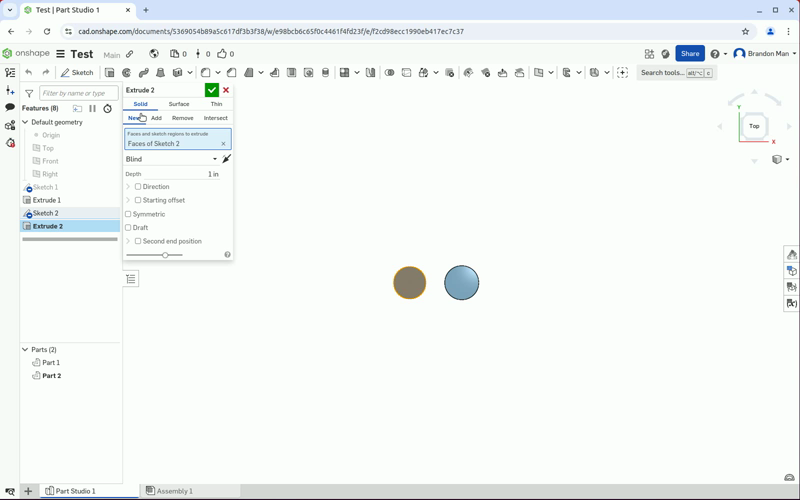
mouse_move(137, 120)
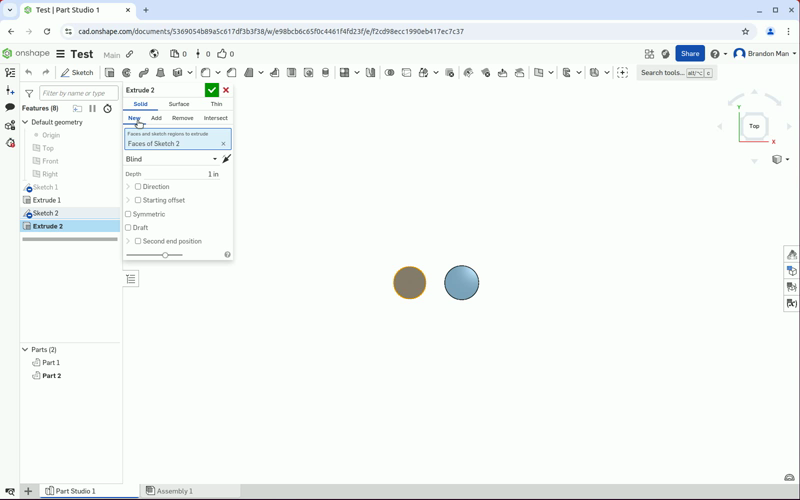
click(137, 120)
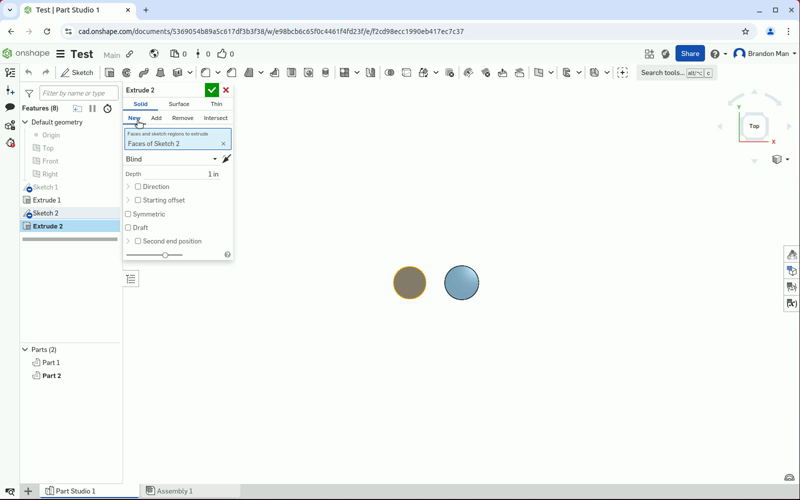
key(tab, 4)
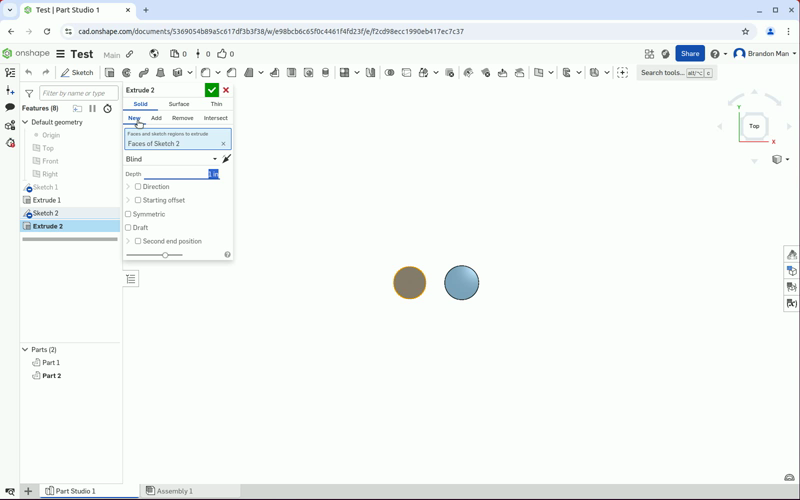
text(18.775)
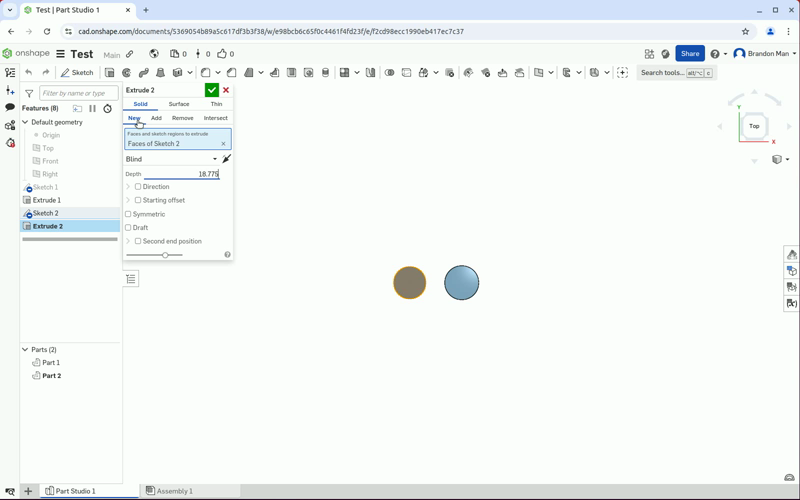
key(enter)
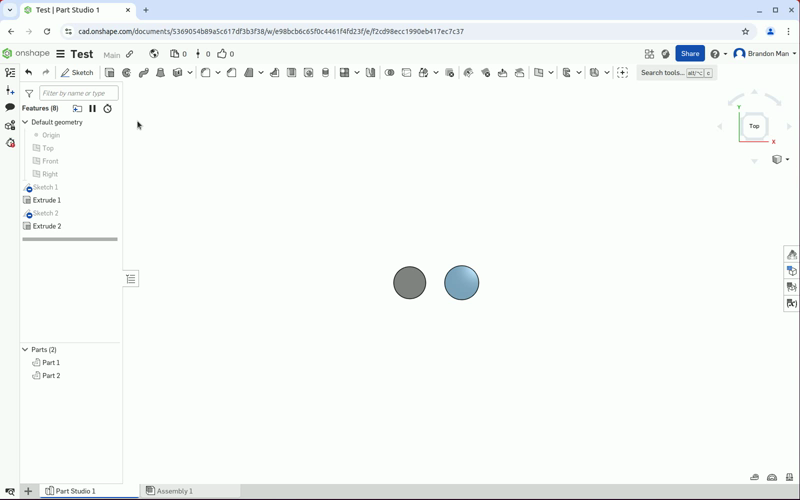
key(shift+h)
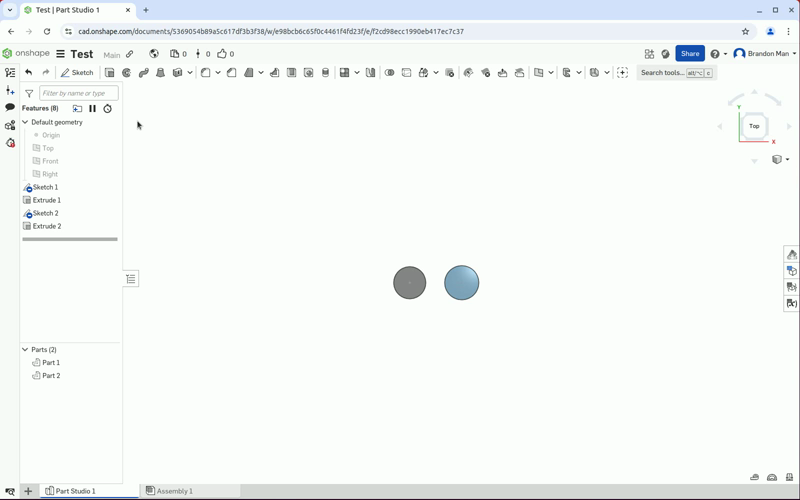
key(shift+h)
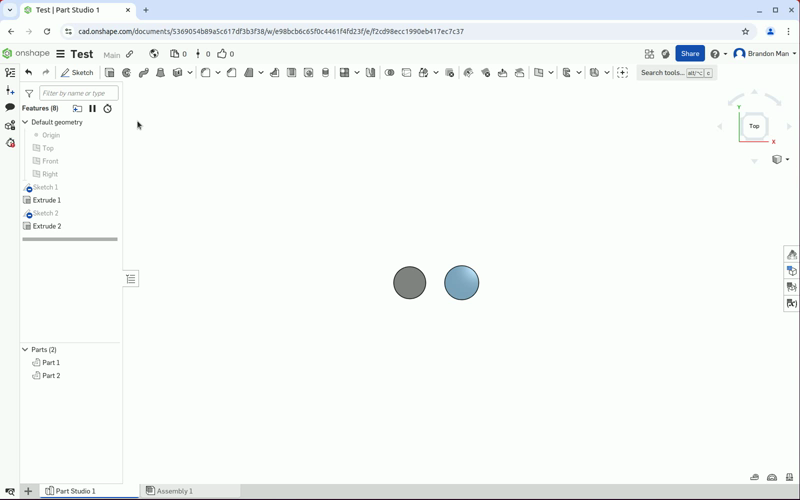
mouse_move(73, 189)
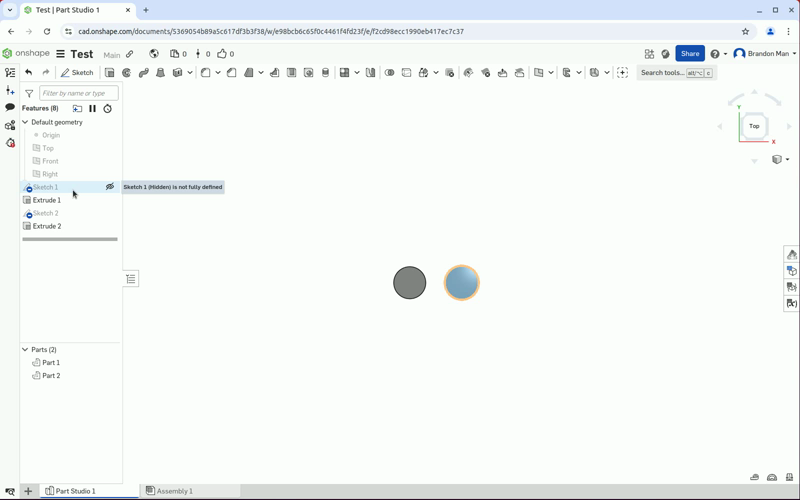
click(73, 189)
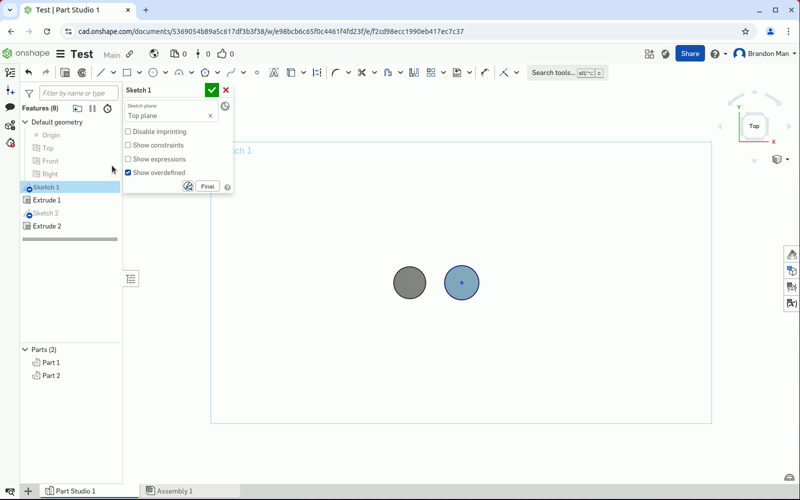
mouse_move(229, 92)
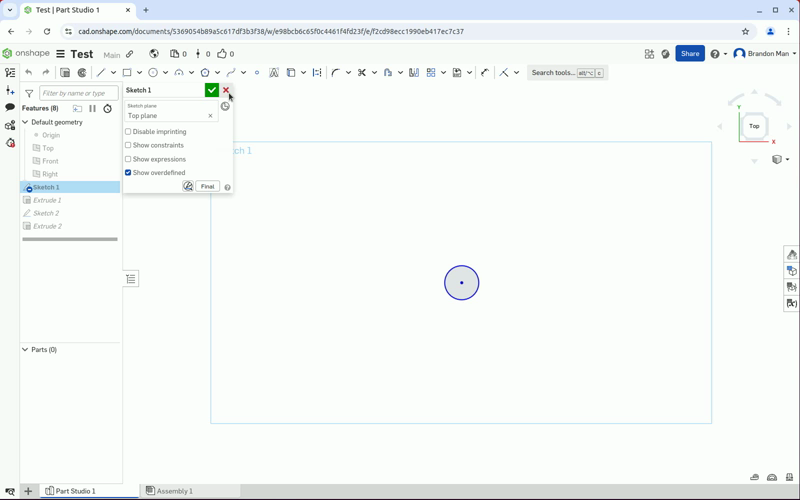
click(229, 92)
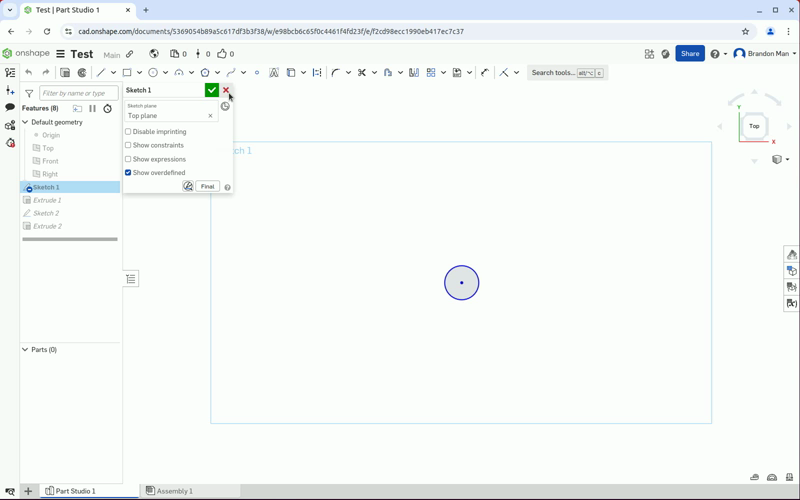
key(shift+s)
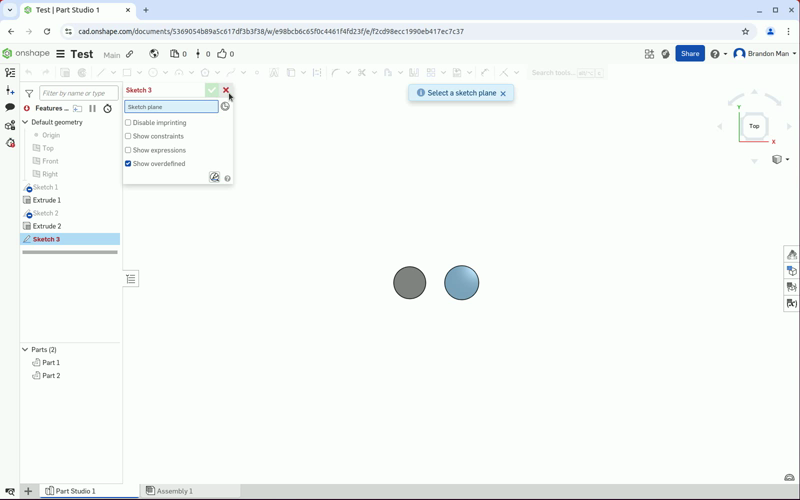
mouse_move(73, 150)
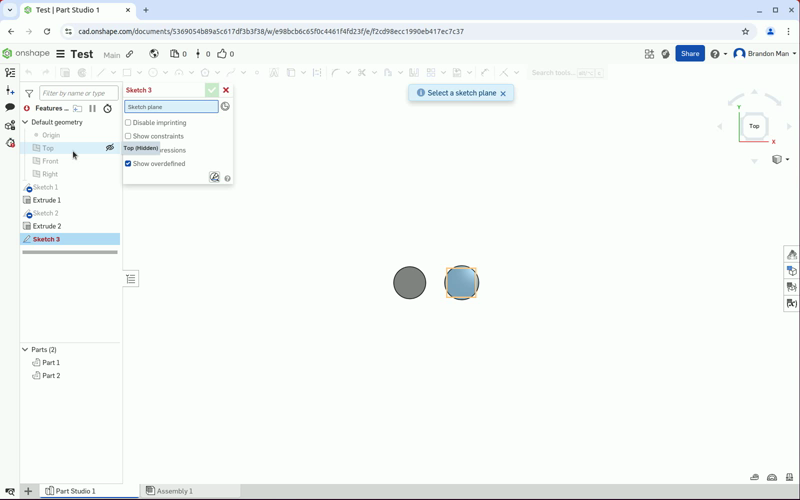
click(73, 150)
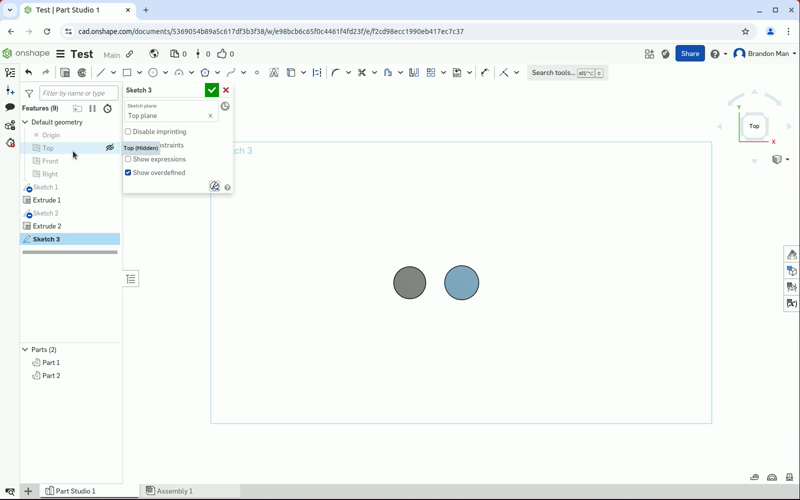
mouse_move(73, 352)
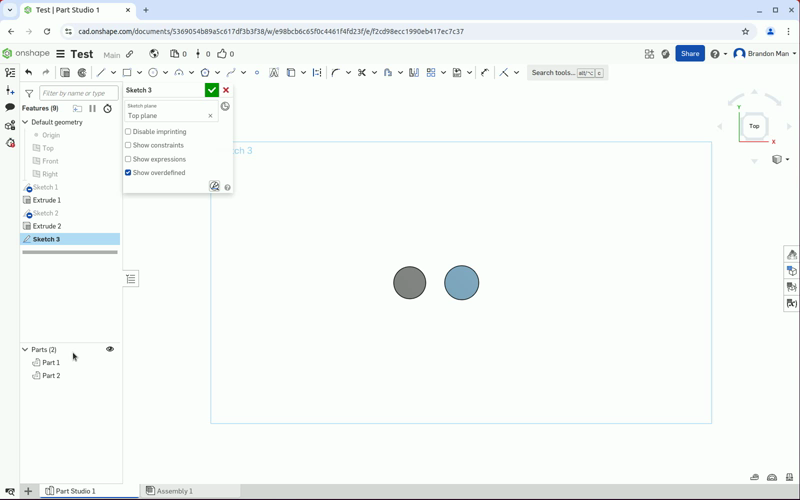
key(y)
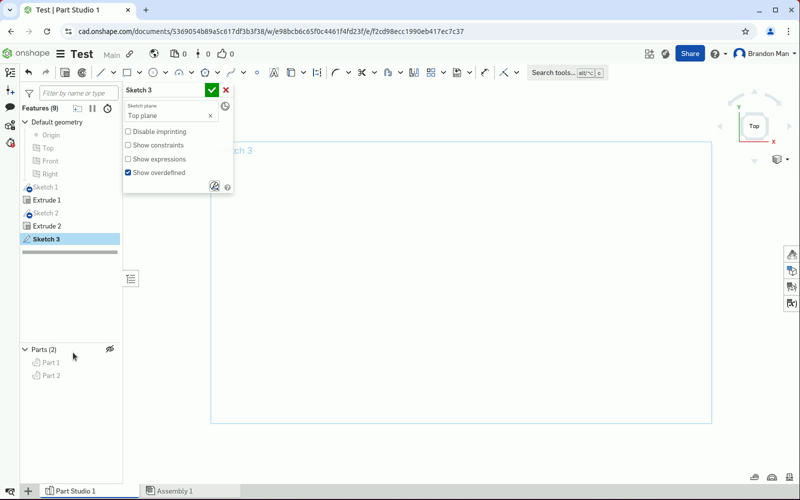
key(c)
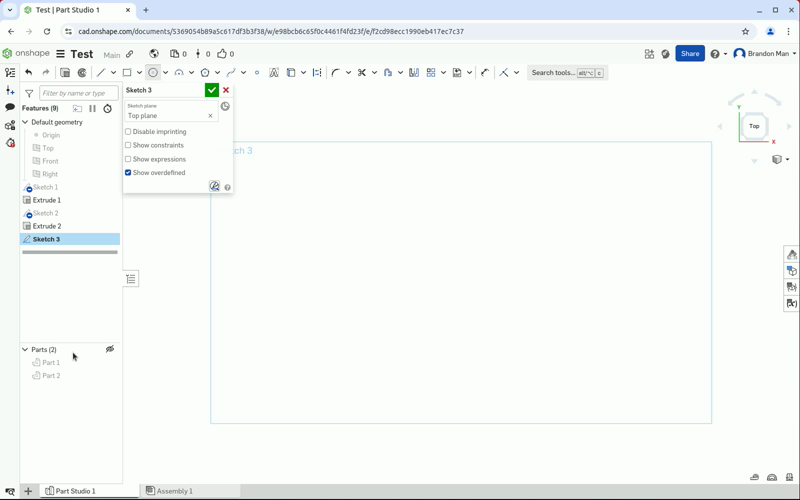
key_down(shift)
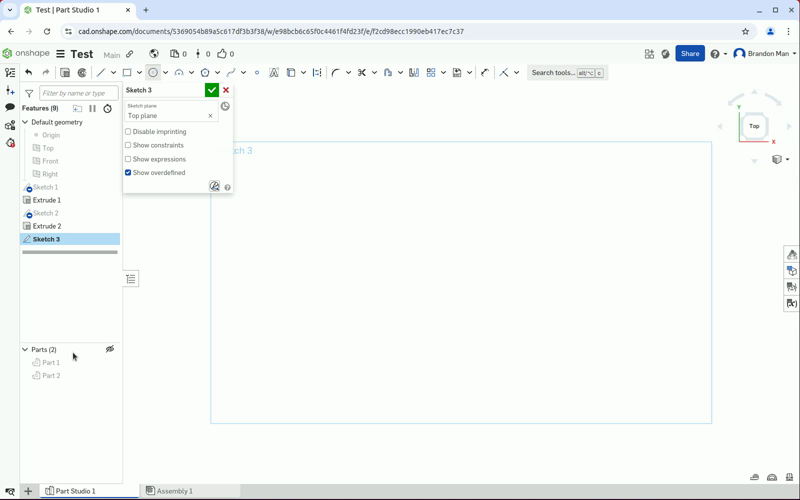
mouse_move(558, 282)
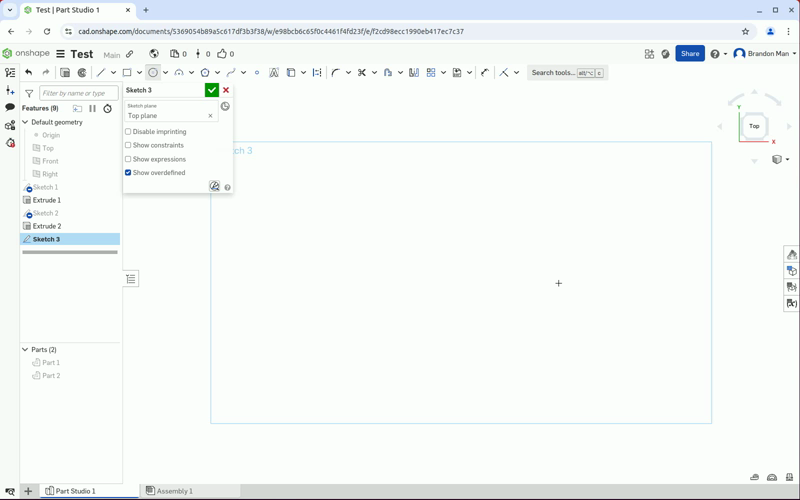
click(558, 282)
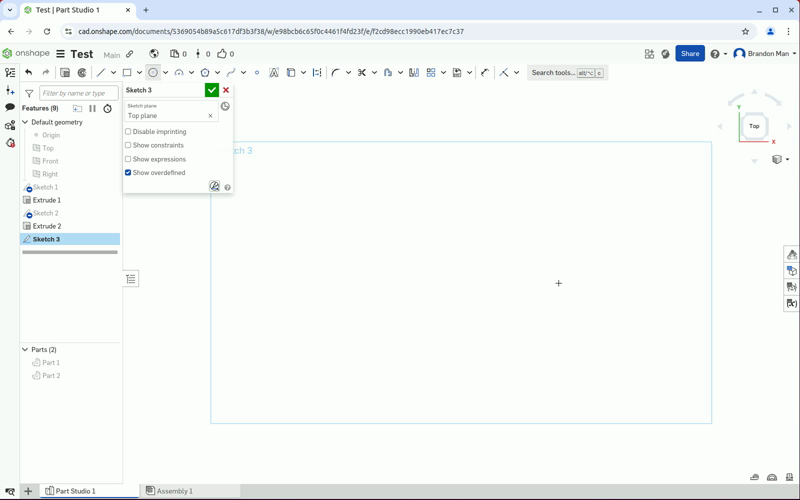
key_up(shift)
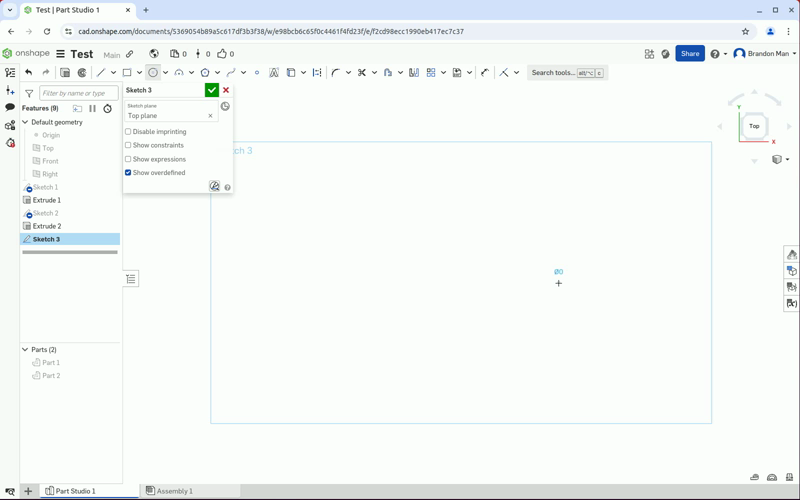
mouse_move(574, 282)
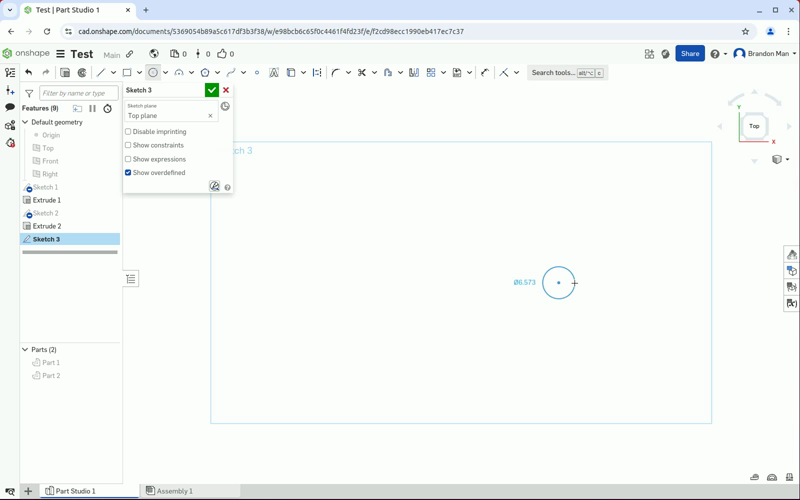
click(574, 282)
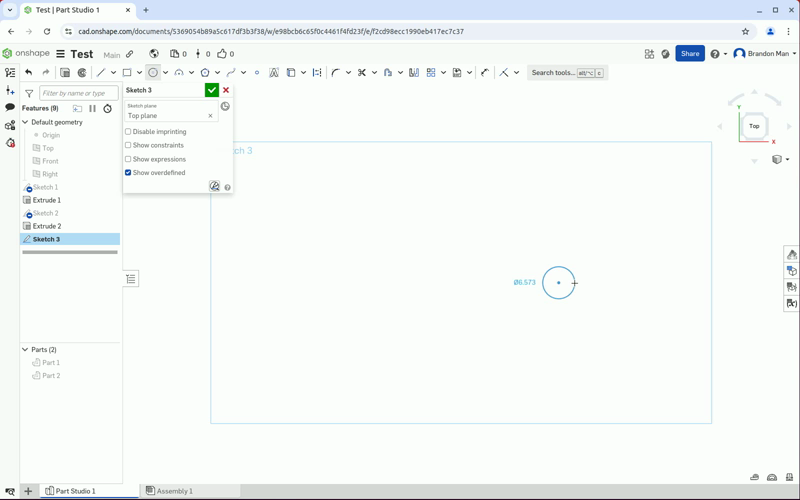
key(esc)
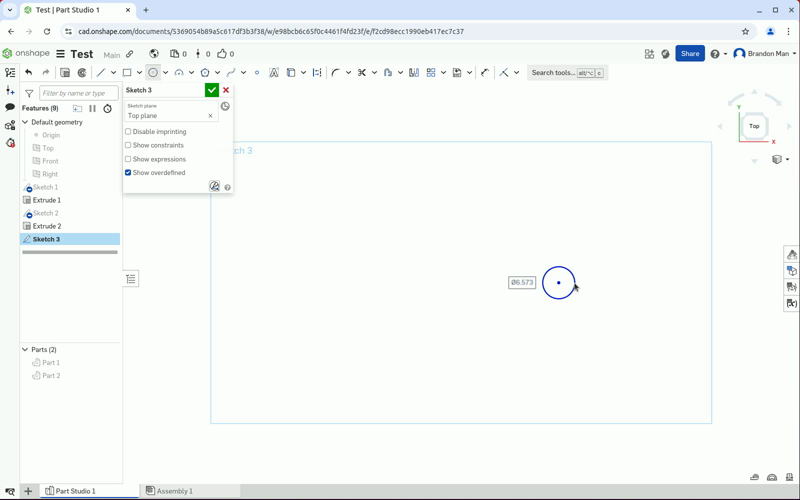
mouse_move(567, 285)
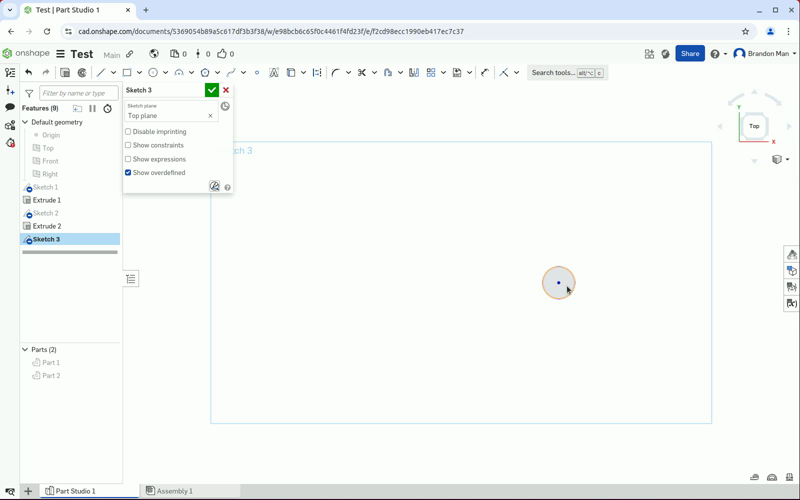
scroll(6)
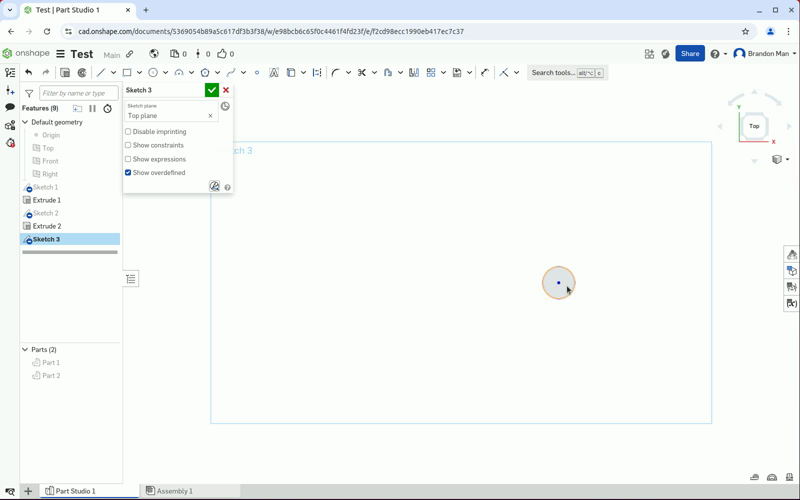
scroll(6)
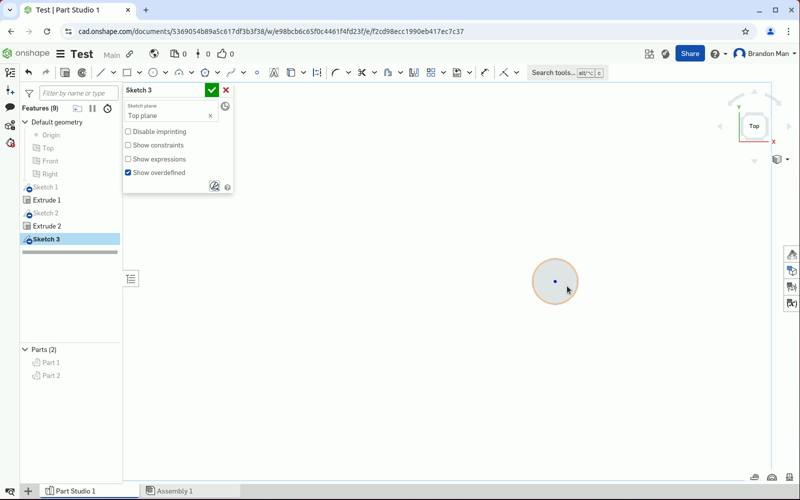
scroll(6)
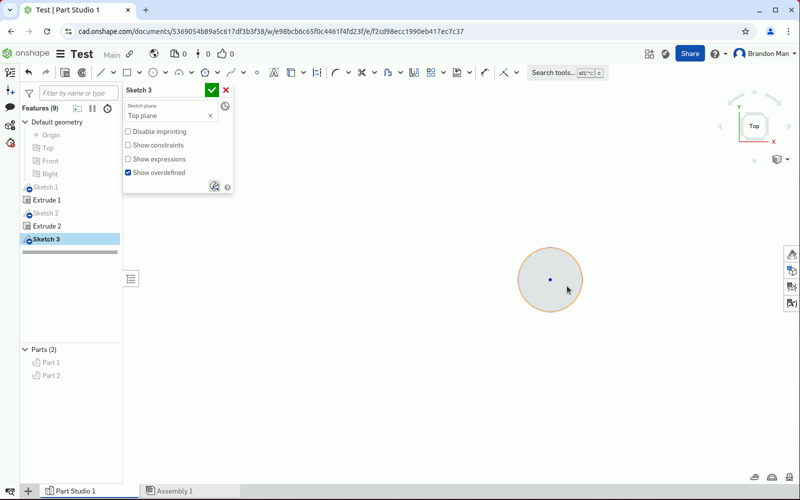
scroll(6)
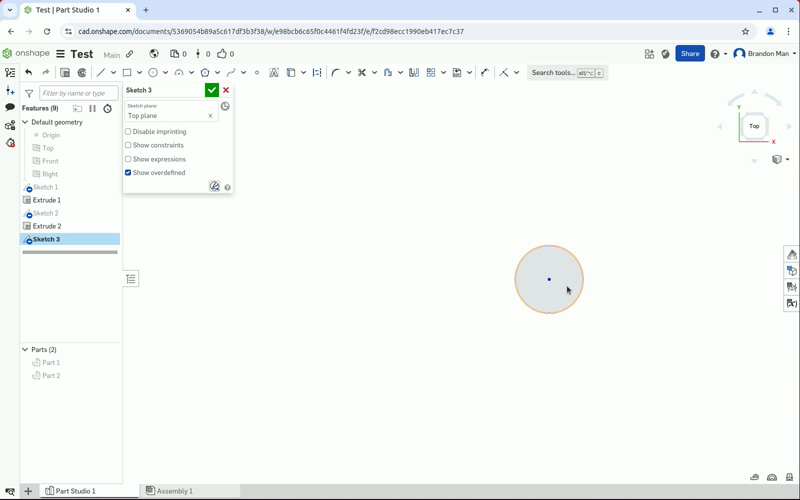
scroll(6)
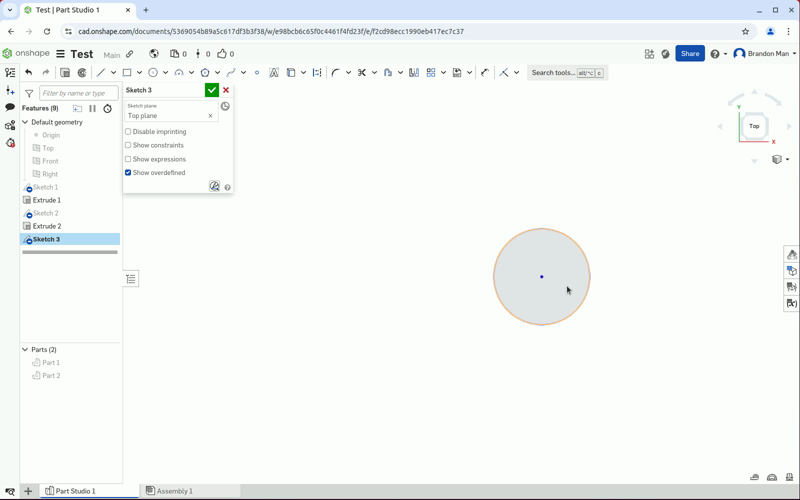
scroll(6)
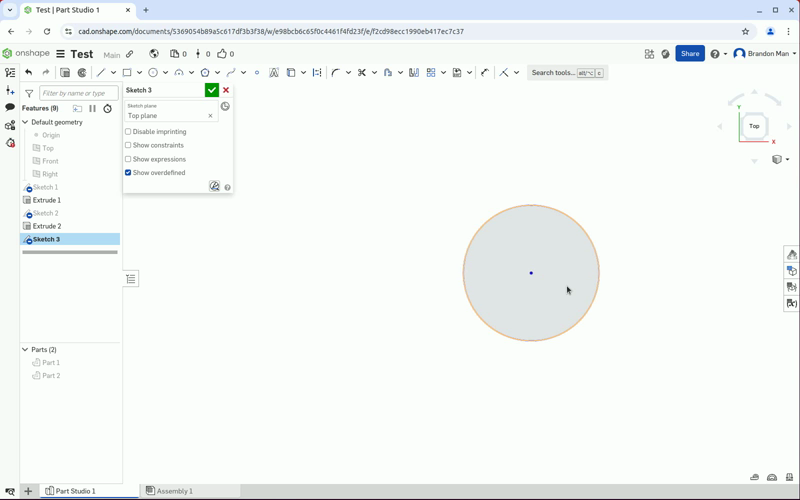
scroll(6)
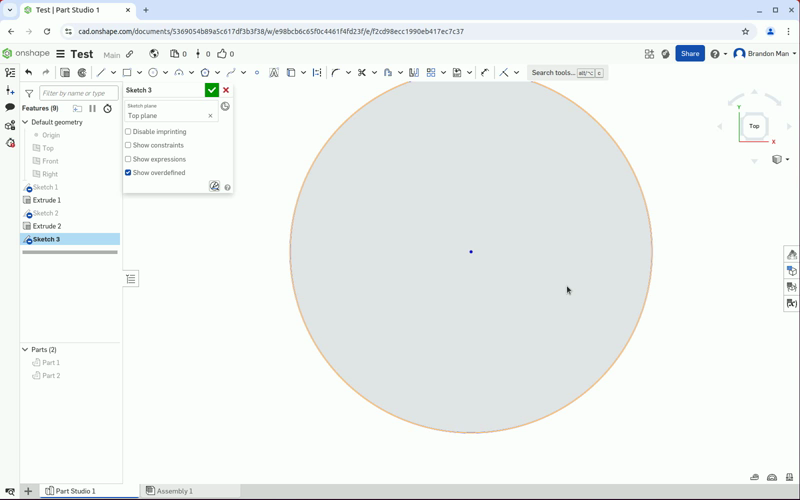
click(567, 285)
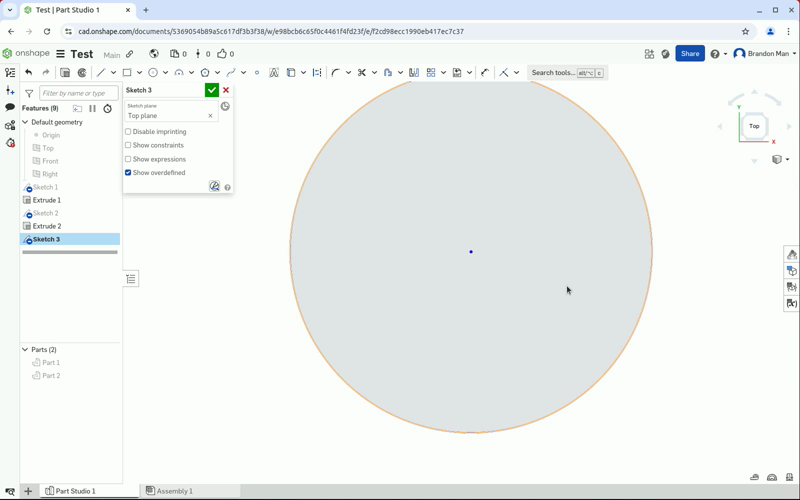
scroll(-6)
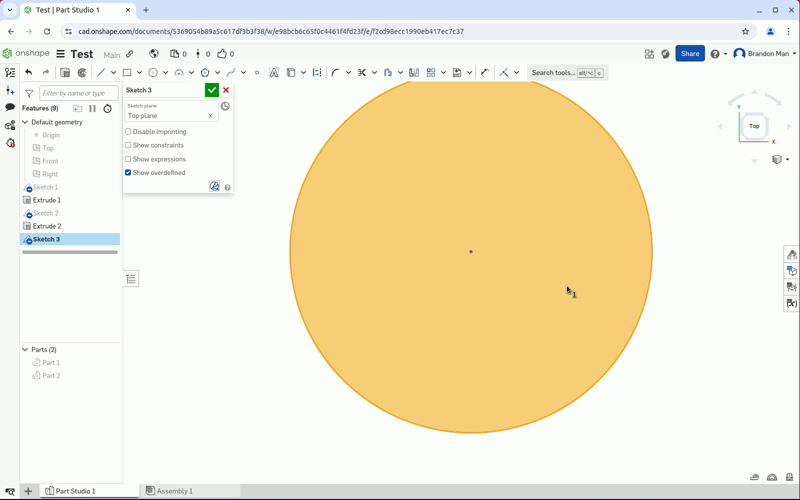
scroll(-6)
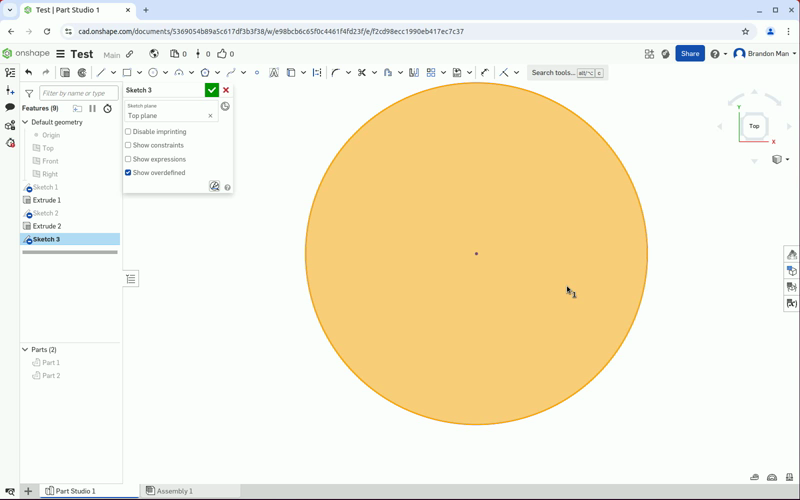
scroll(-6)
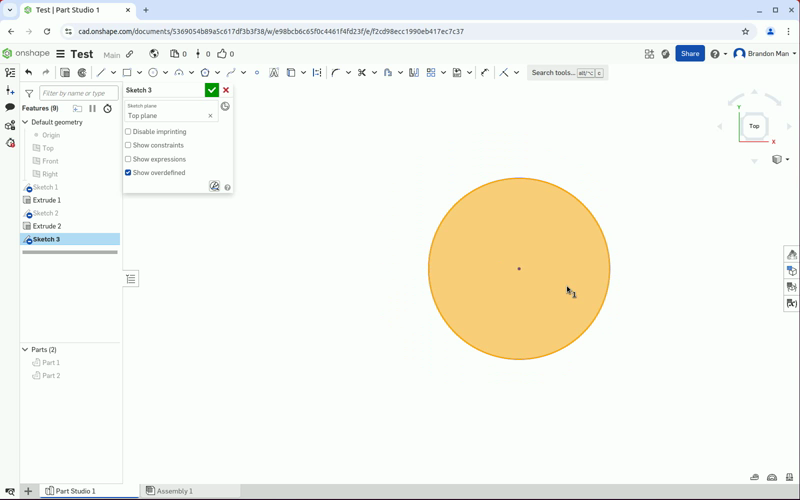
scroll(-6)
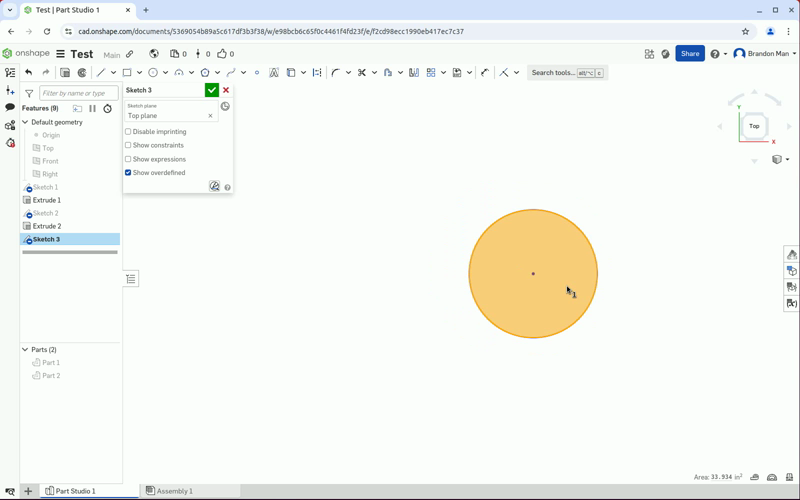
scroll(-6)
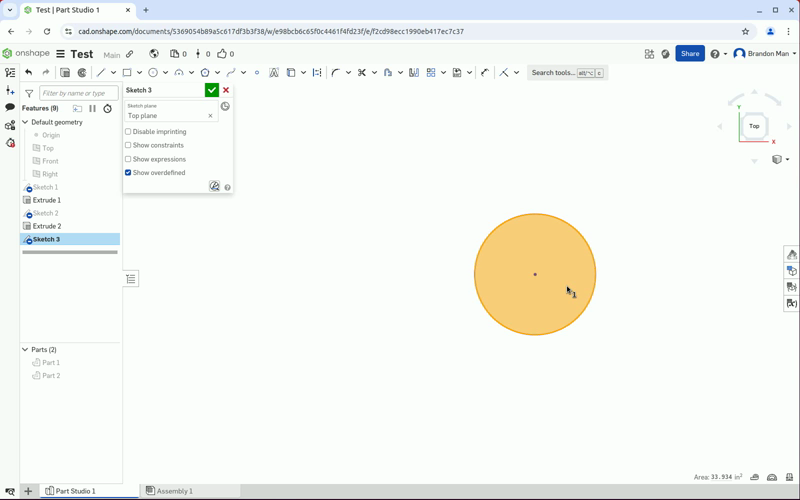
scroll(-6)
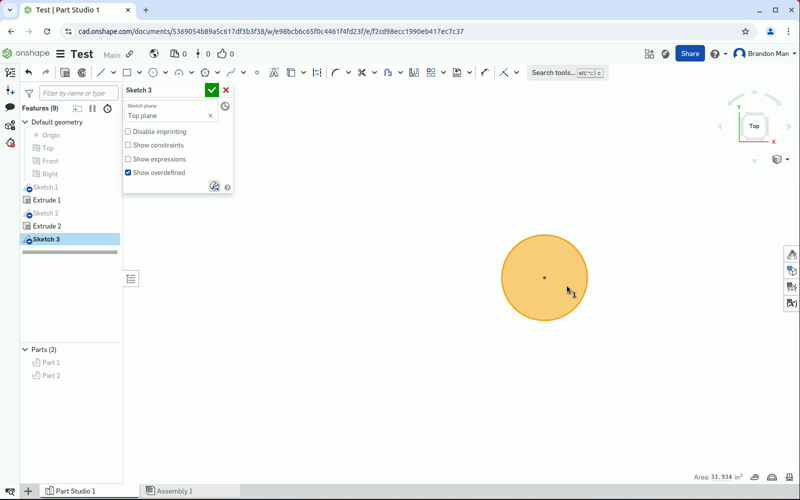
scroll(-6)
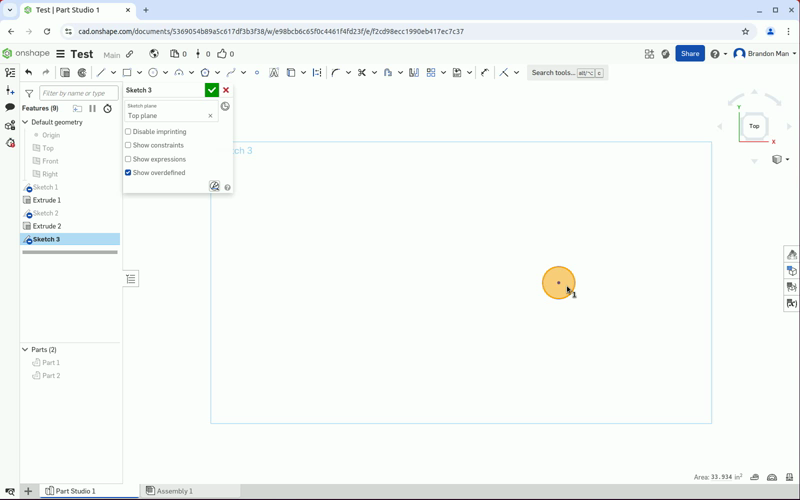
mouse_move(73, 352)
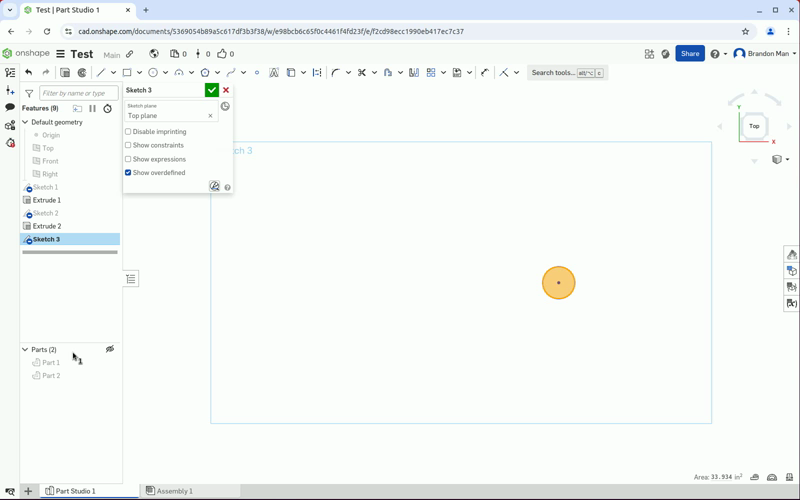
key(shift+y)
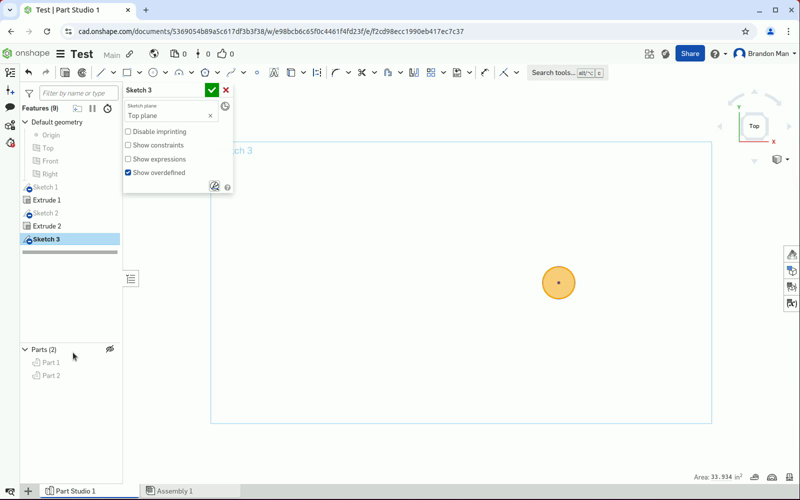
key(shift+e)
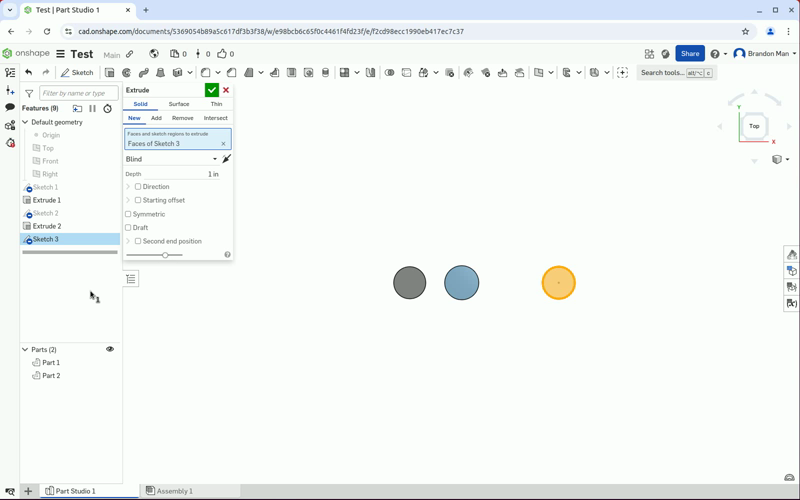
mouse_move(143, 106)
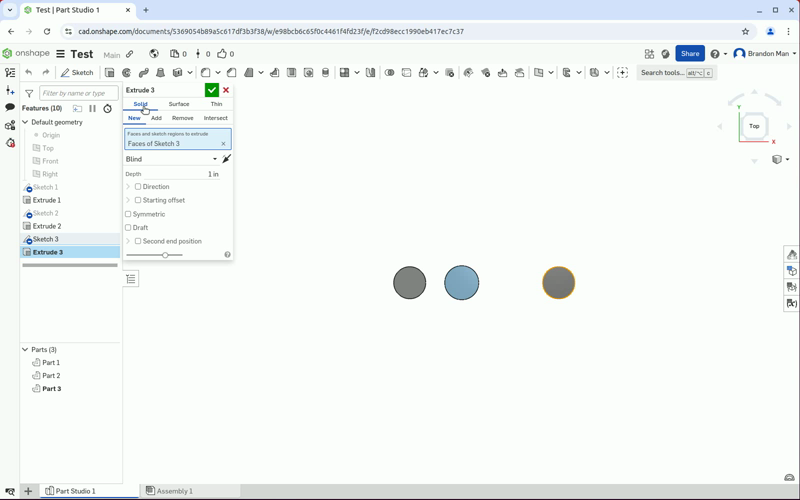
click(143, 106)
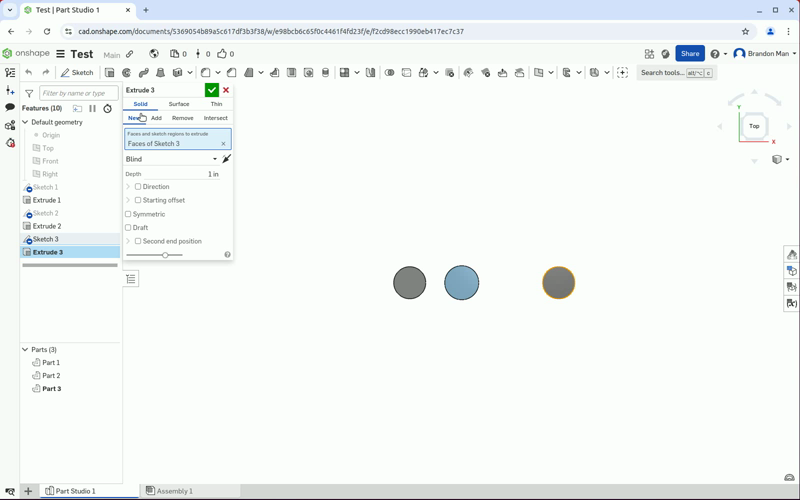
mouse_move(137, 120)
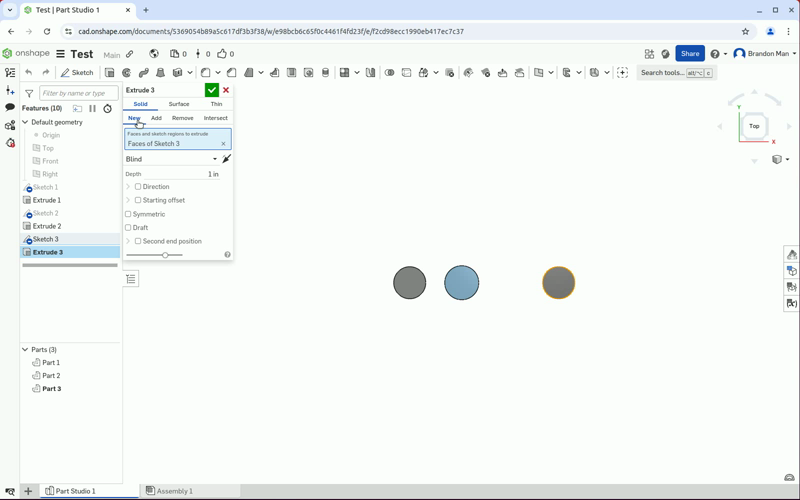
click(137, 120)
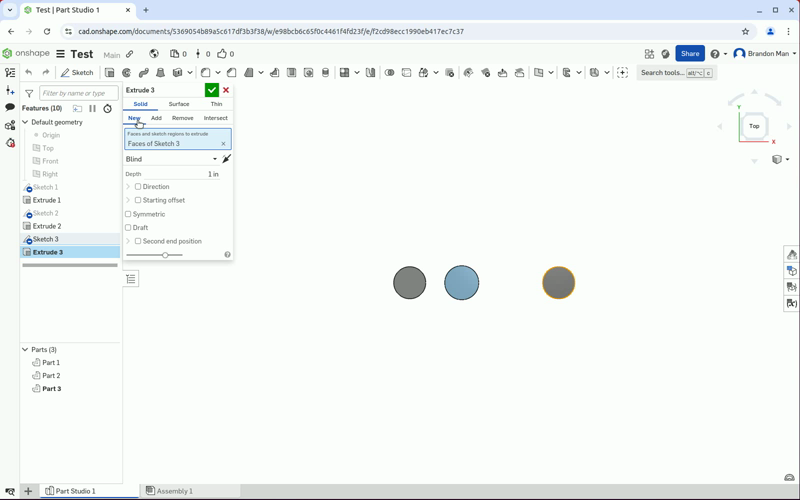
key(tab, 4)
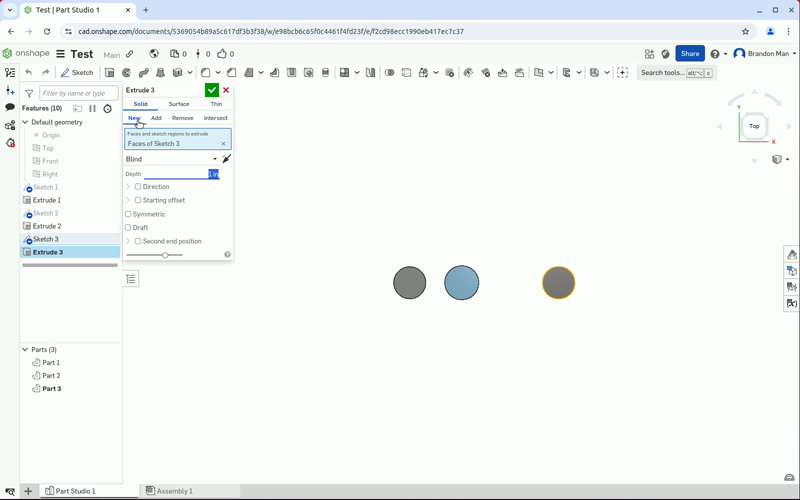
text(18.775)
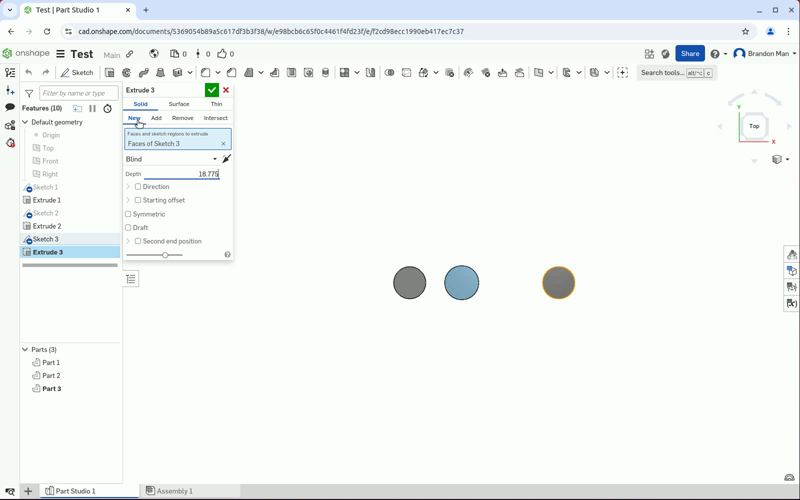
key(enter)
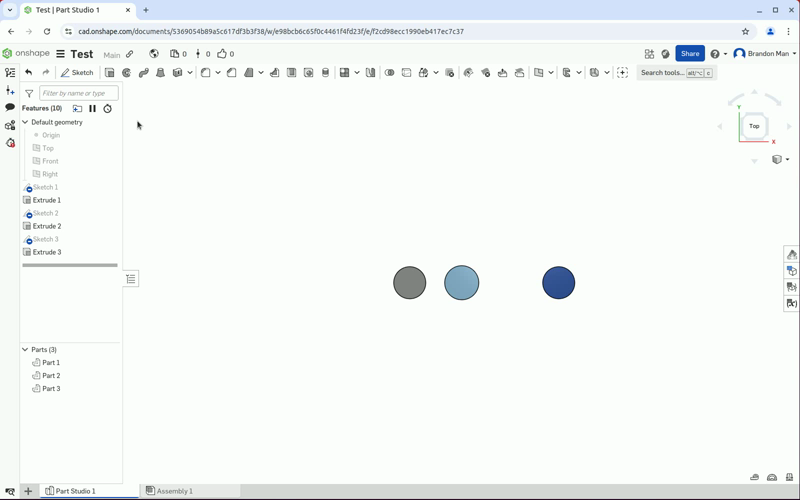
key(shift+h)
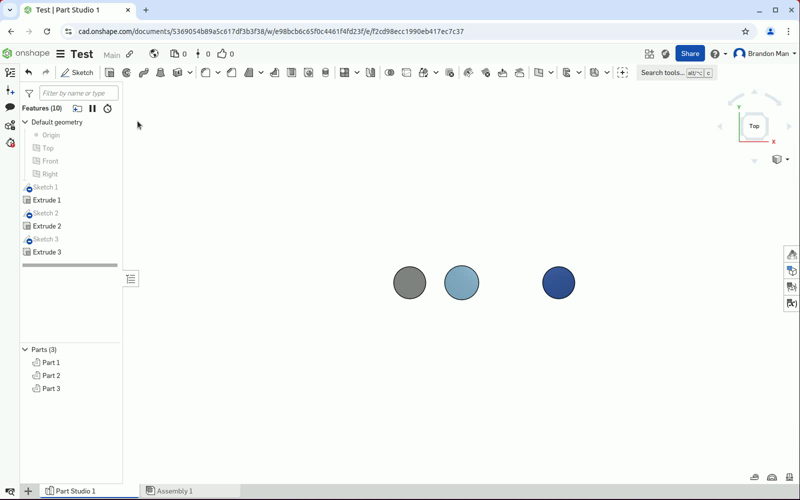
key(shift+h)
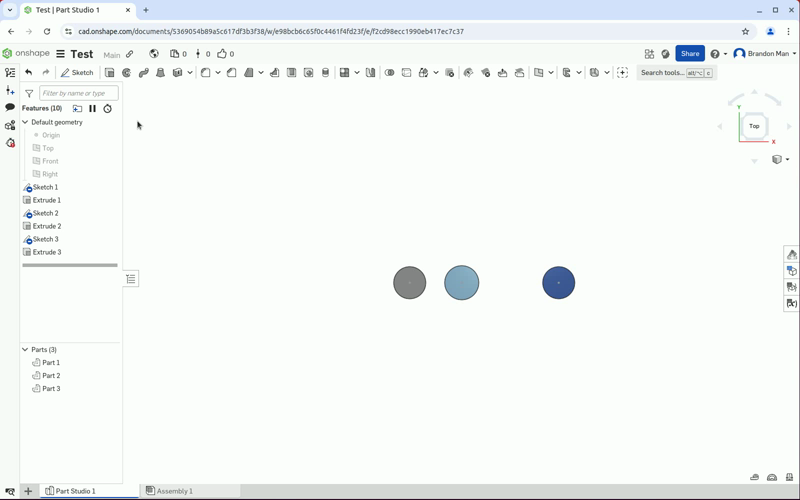
key(shift+7)
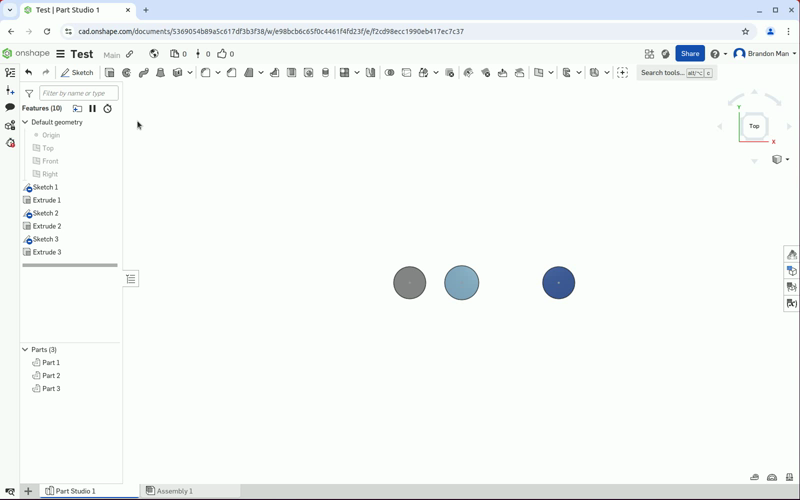
key(up, 3)
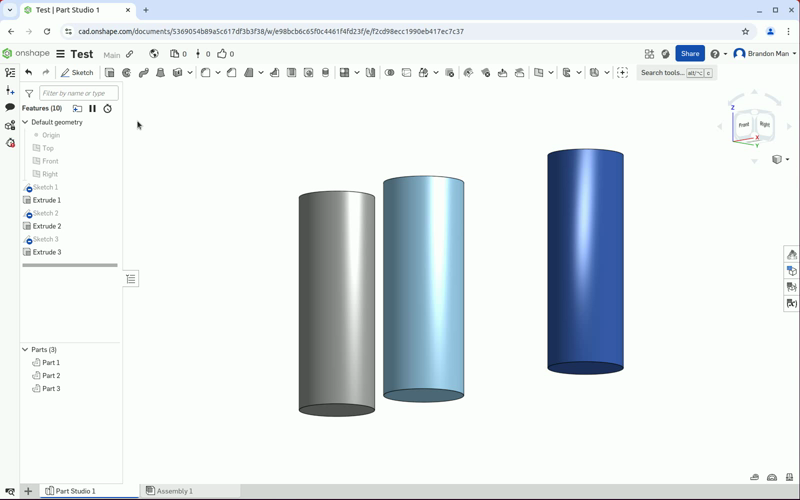
key(left, 3)
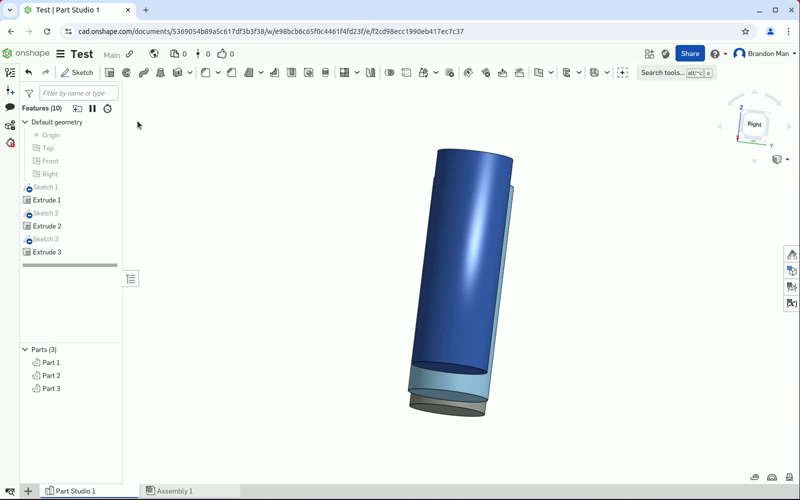
key(right, 3)
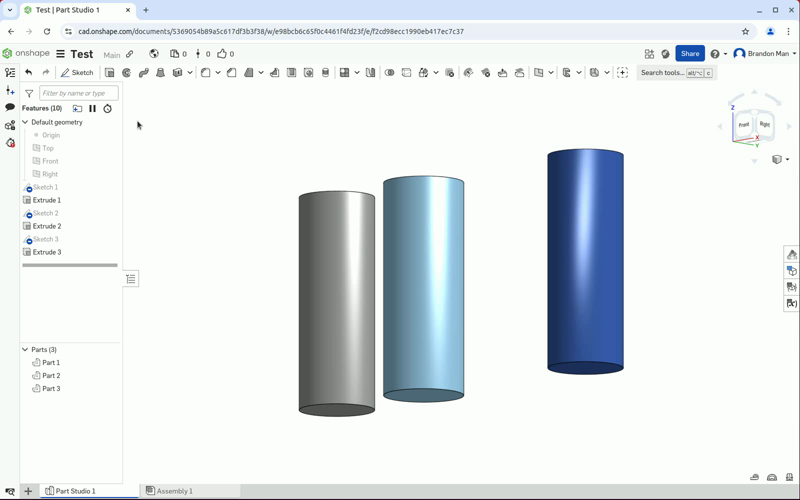
key(down, 3)
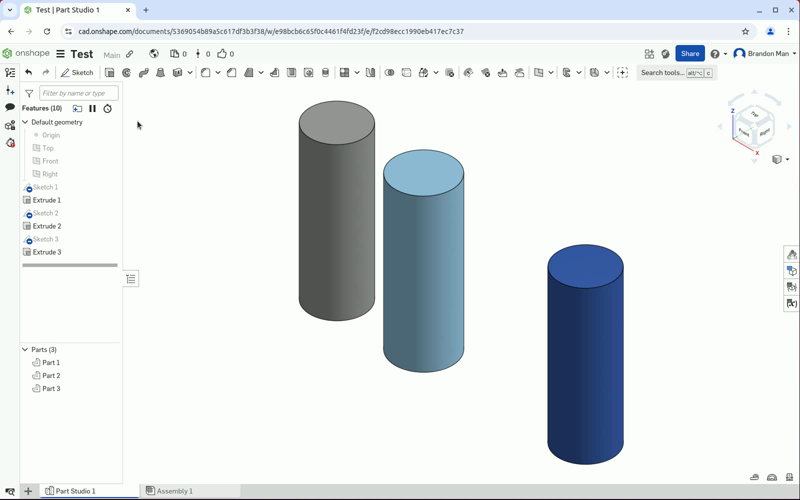
mouse_move(73, 189)
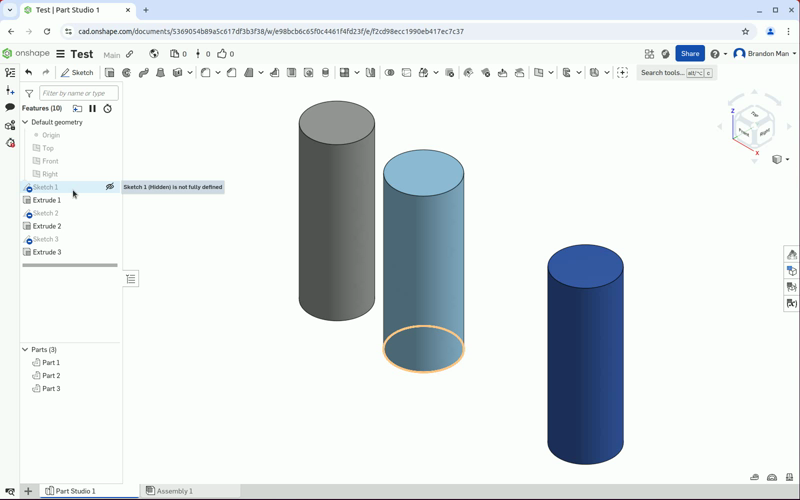
click(73, 189)